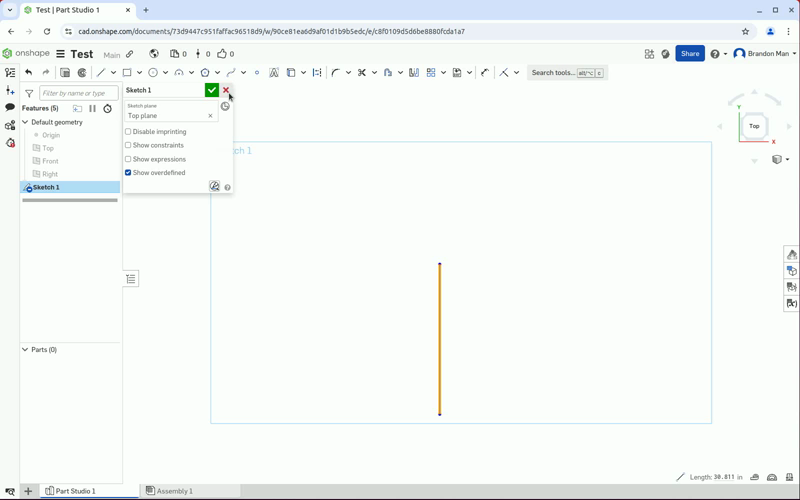
key(shift+h)
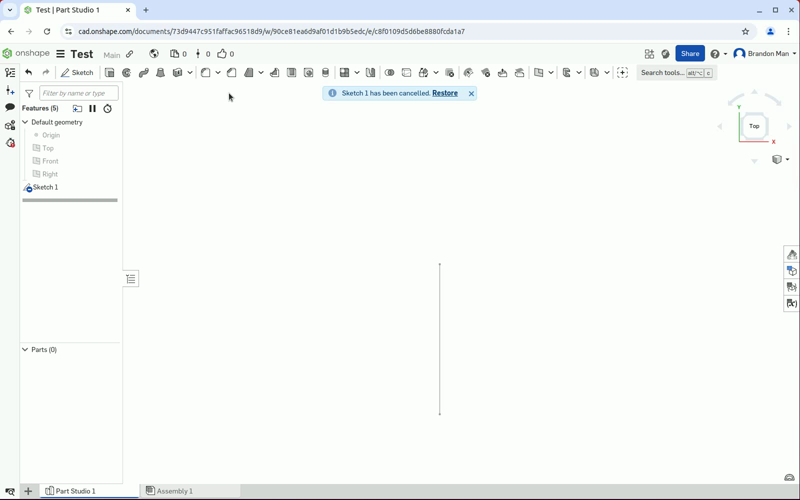
mouse_move(73, 352)
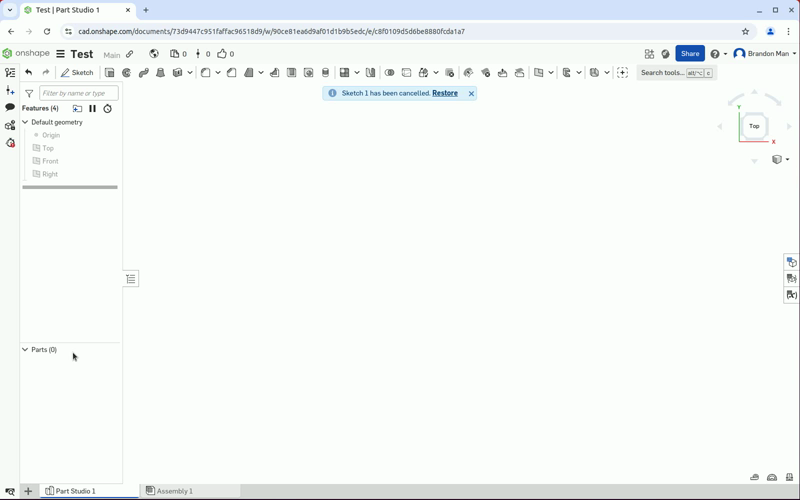
key(y)
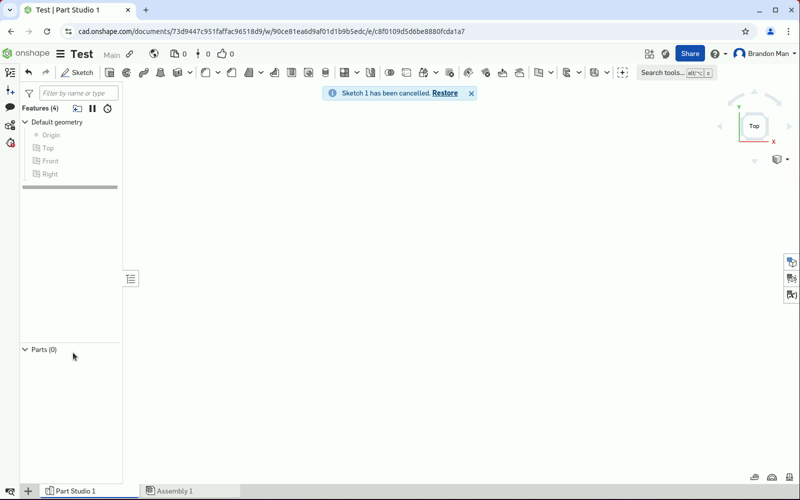
key(shift+p)
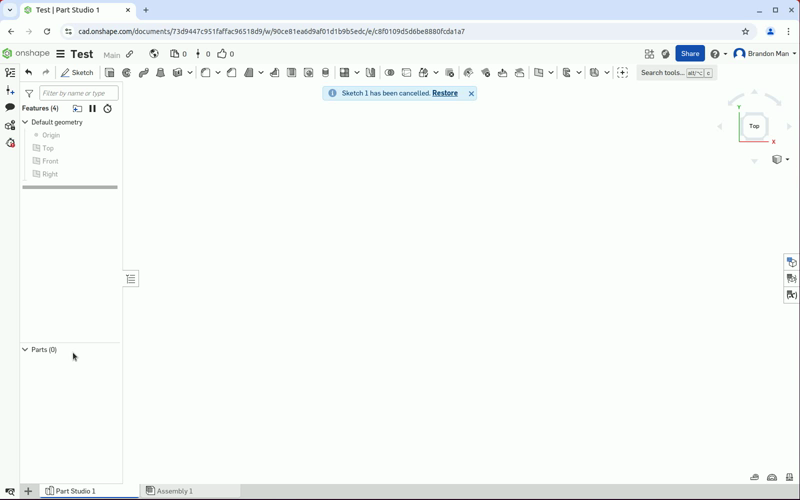
key(space)
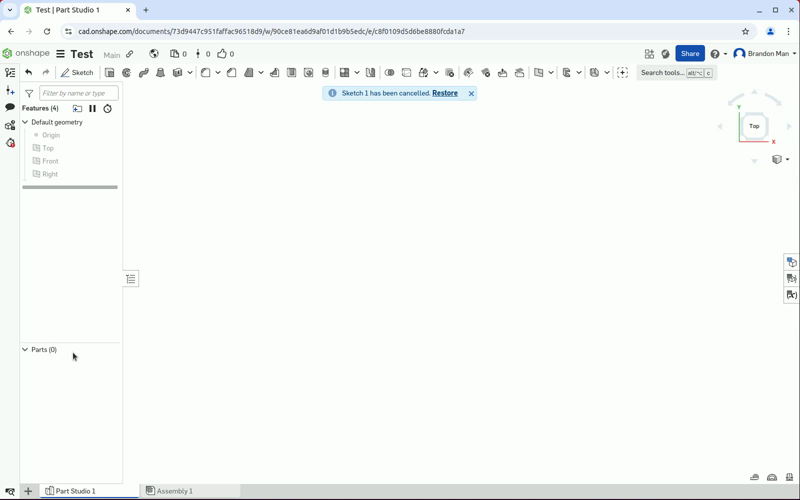
key_down(shift)
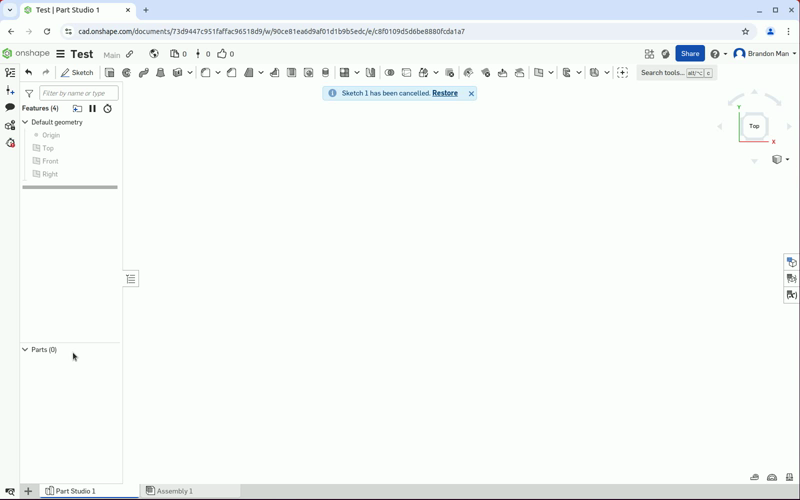
key(up)
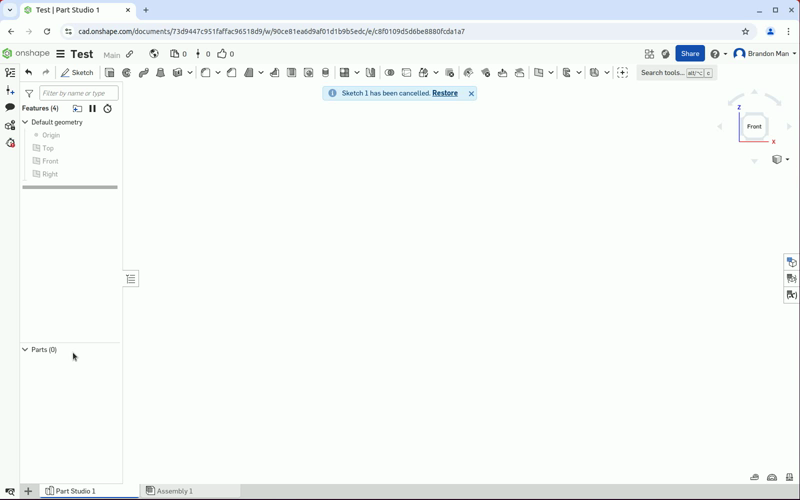
key_up(shift)
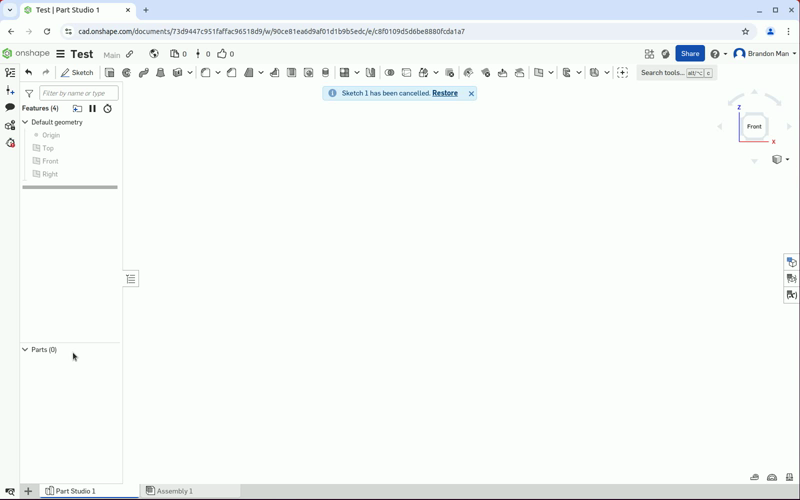
mouse_move(73, 352)
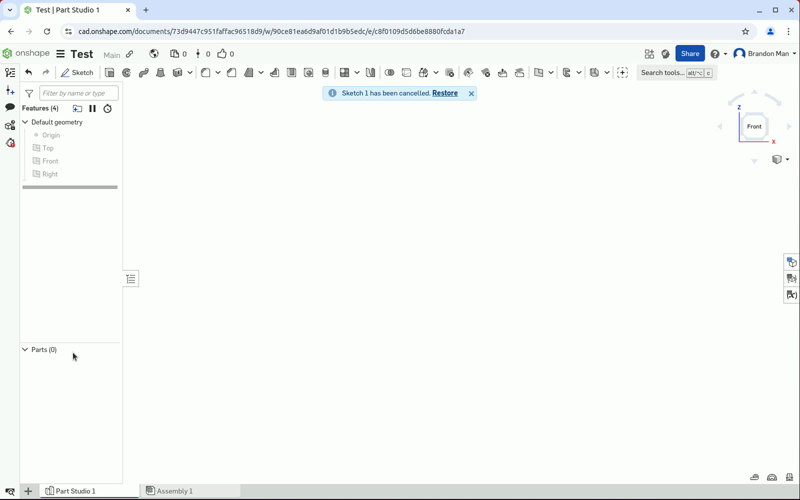
key(shift+y)
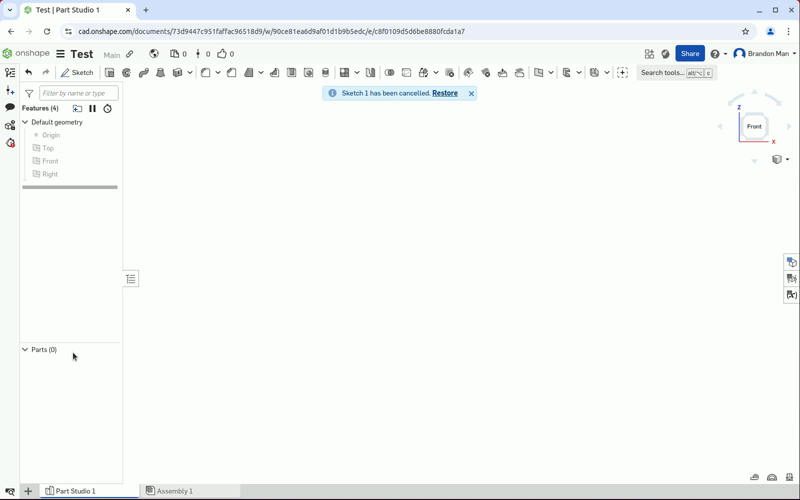
key(shift+s)
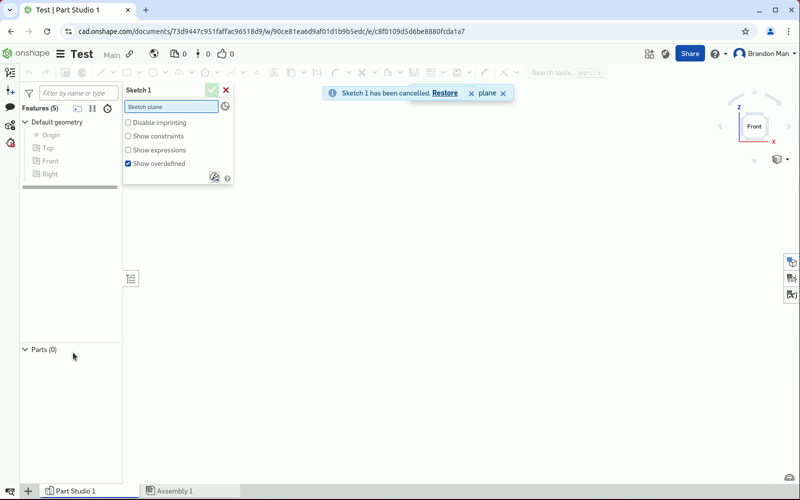
mouse_move(73, 163)
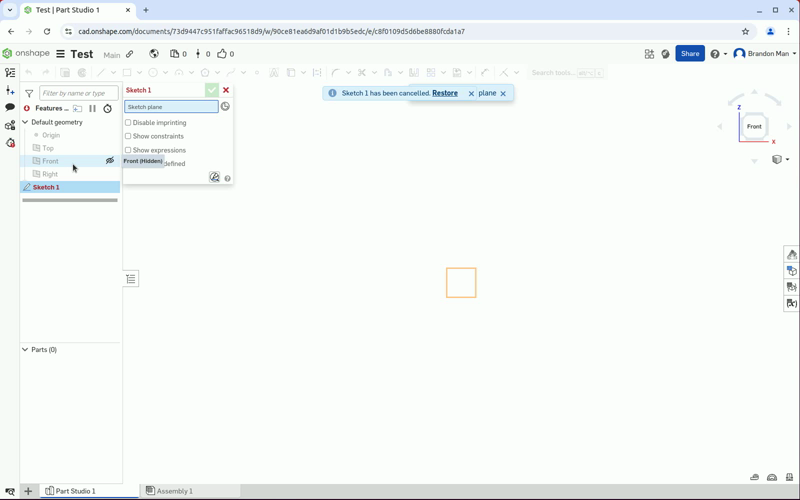
click(73, 163)
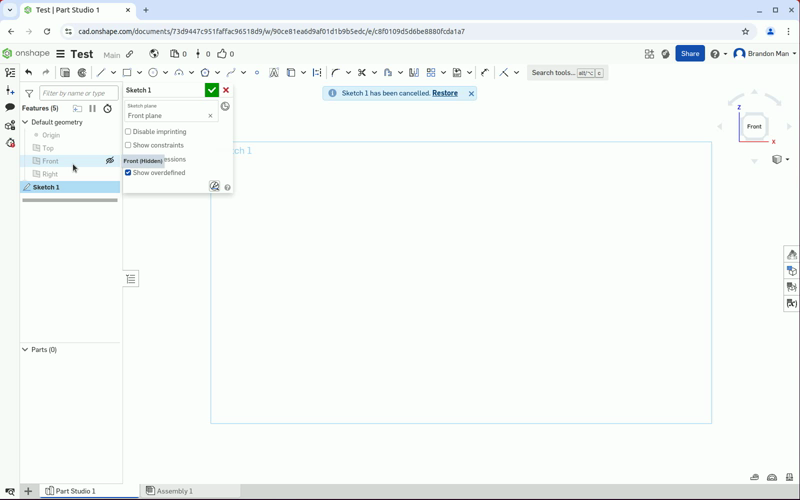
mouse_move(73, 352)
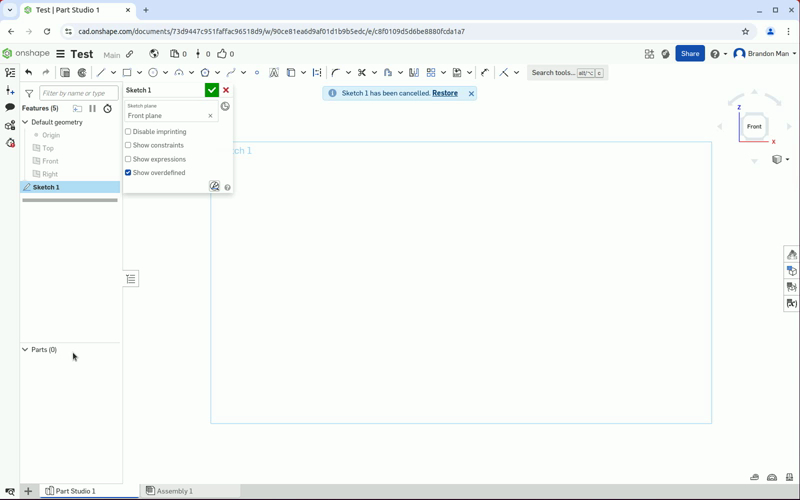
key(y)
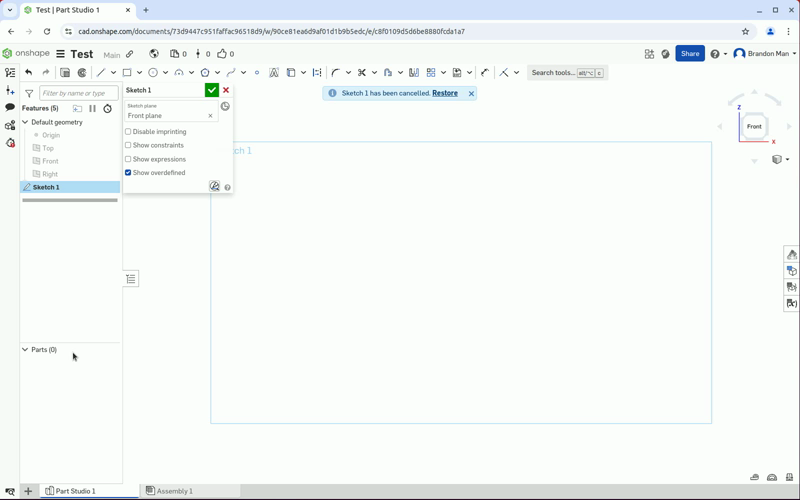
key(a)
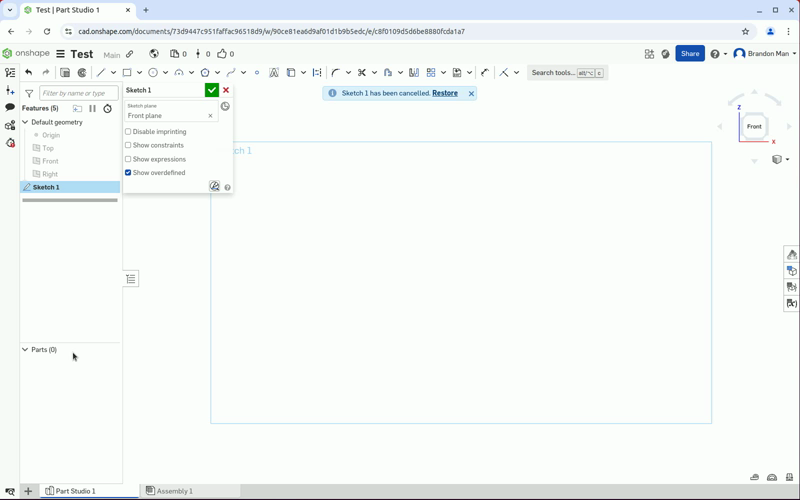
key_down(shift)
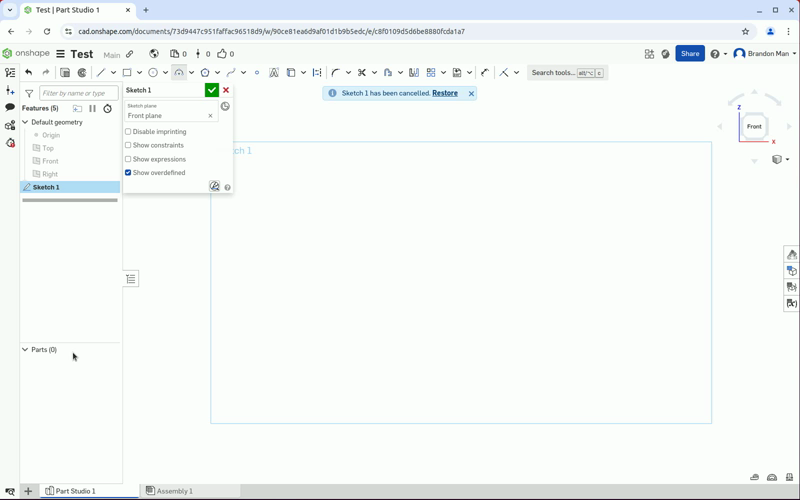
mouse_move(366, 252)
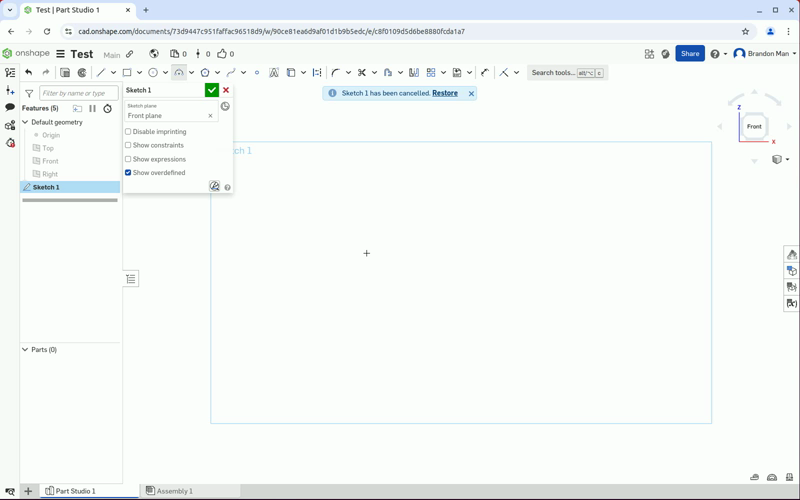
click(366, 252)
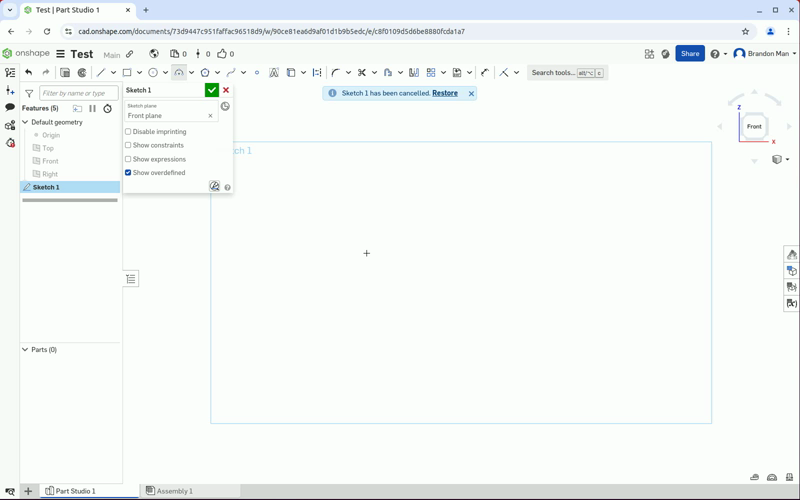
key_up(shift)
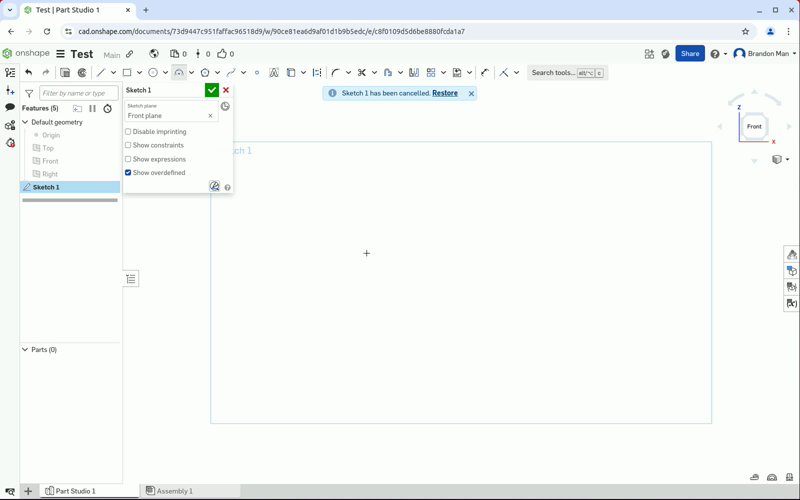
key_down(shift)
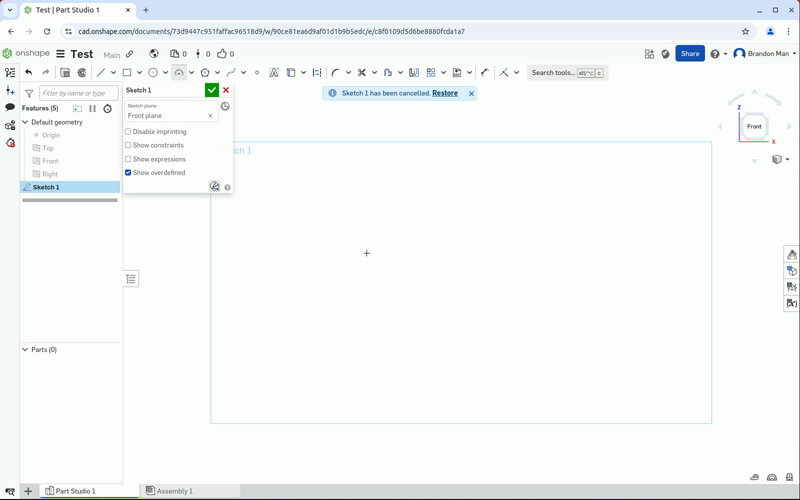
mouse_move(553, 252)
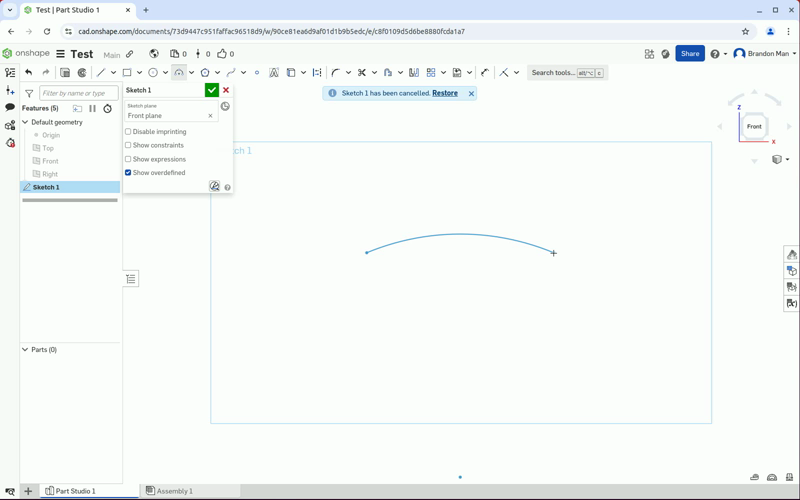
click(553, 252)
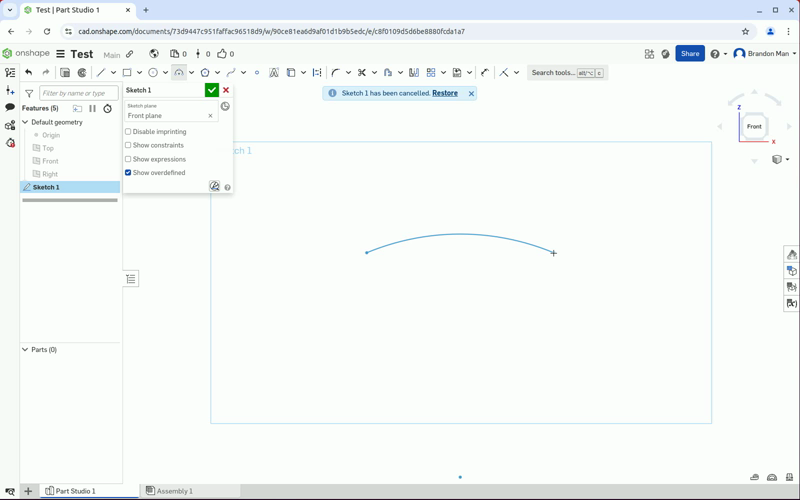
mouse_move(460, 184)
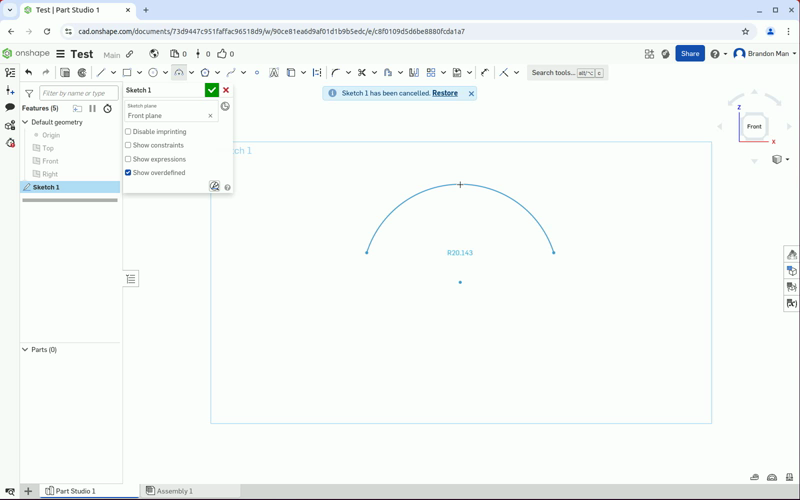
click(460, 184)
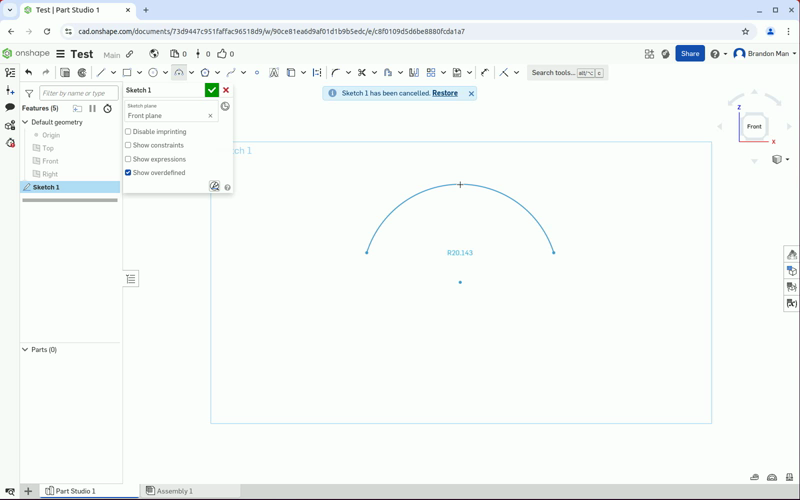
key_up(shift)
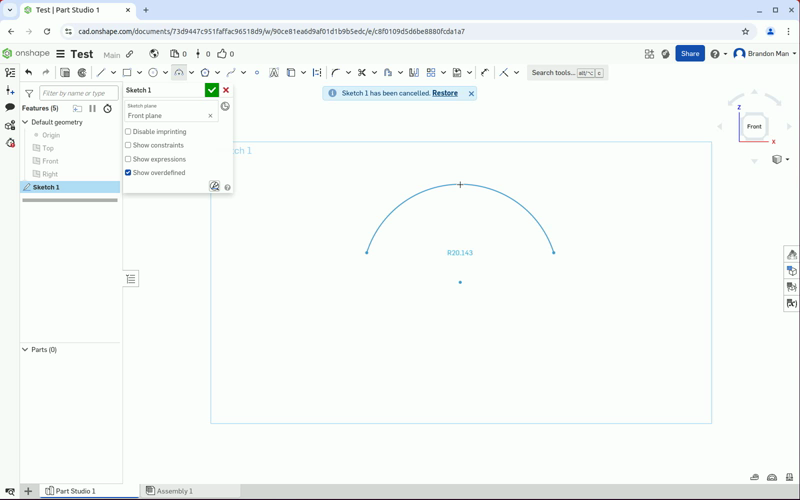
key(esc)
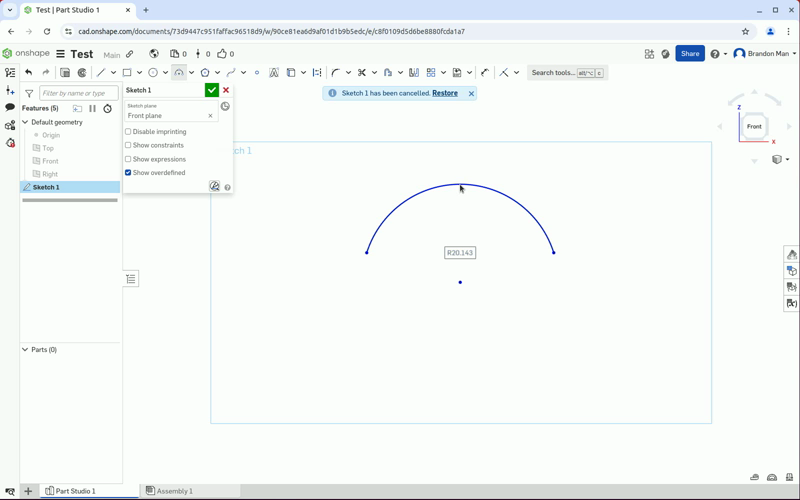
key(l)
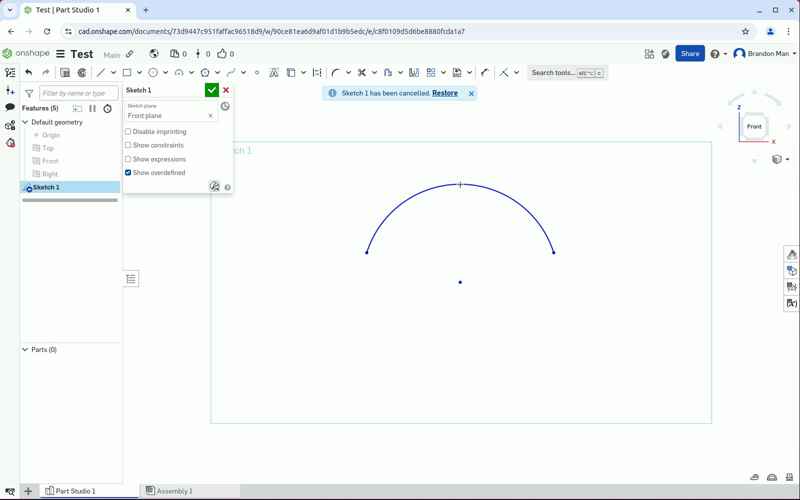
mouse_move(553, 252)
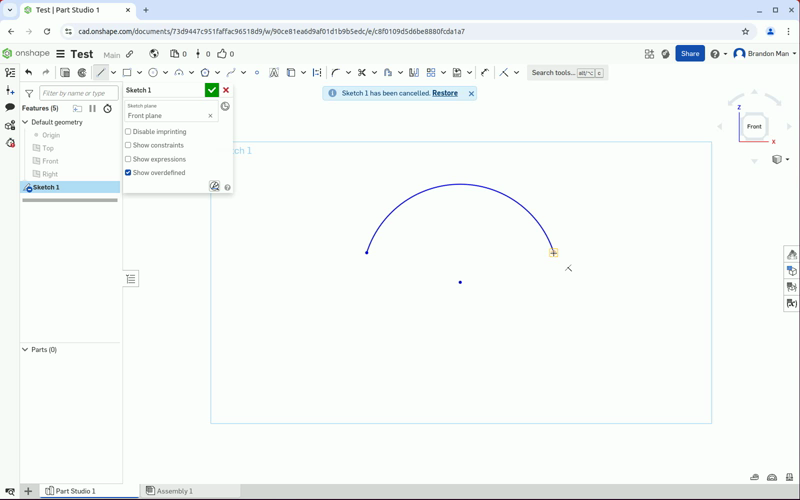
click(553, 252)
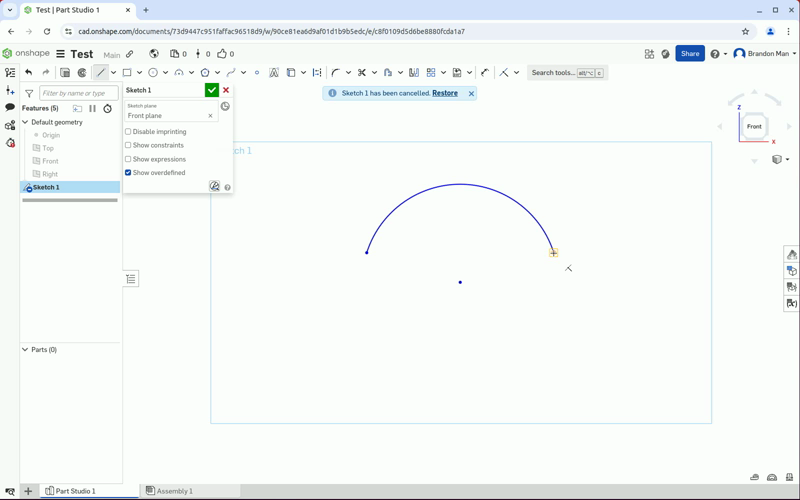
key_down(shift)
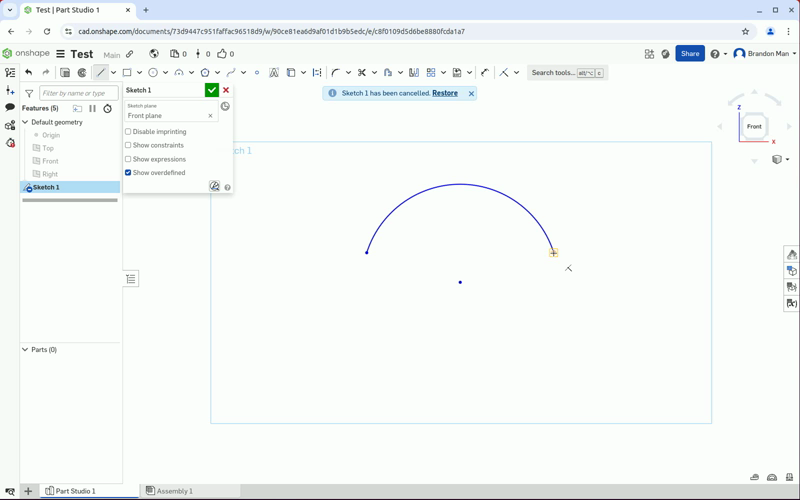
mouse_move(583, 252)
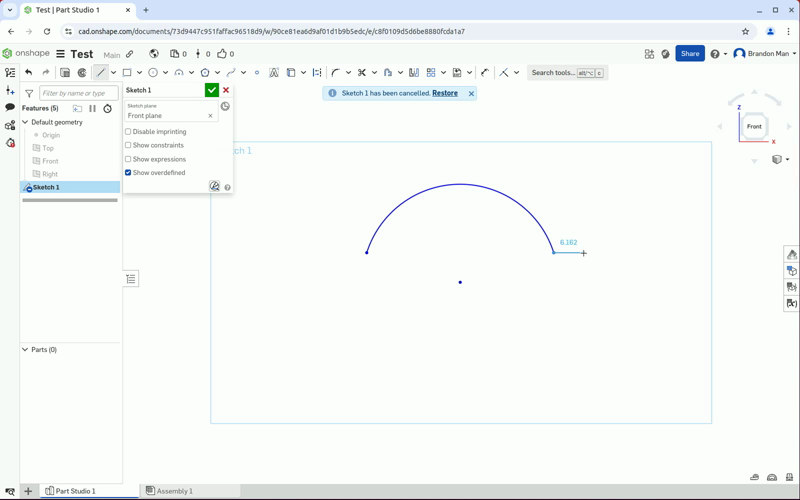
mouse_move(553, 221)
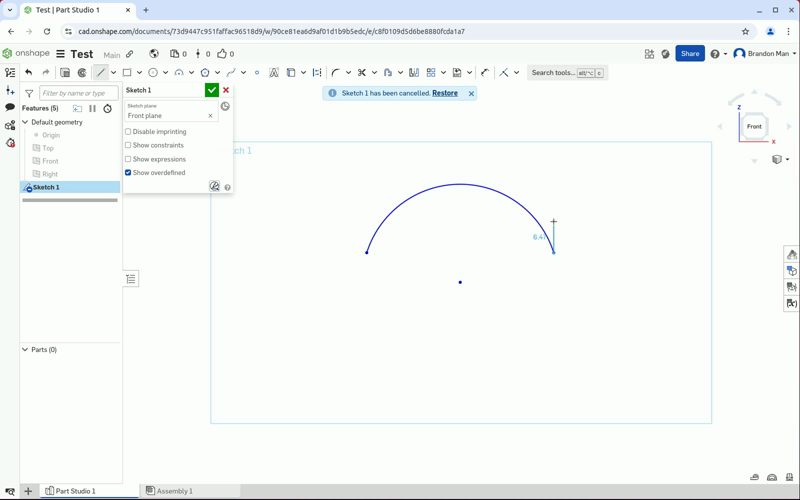
click(553, 221)
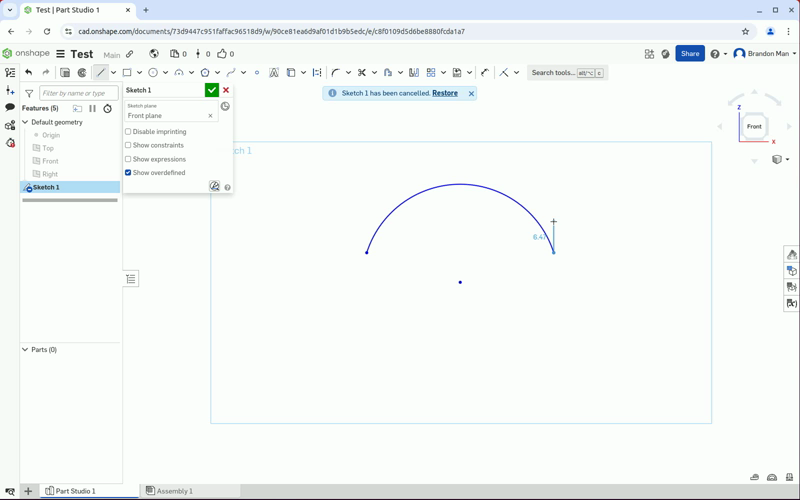
key_up(shift)
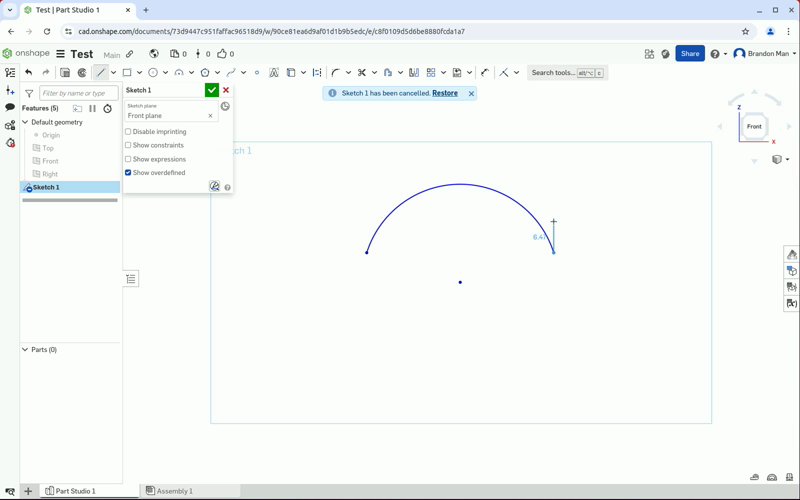
key(esc)
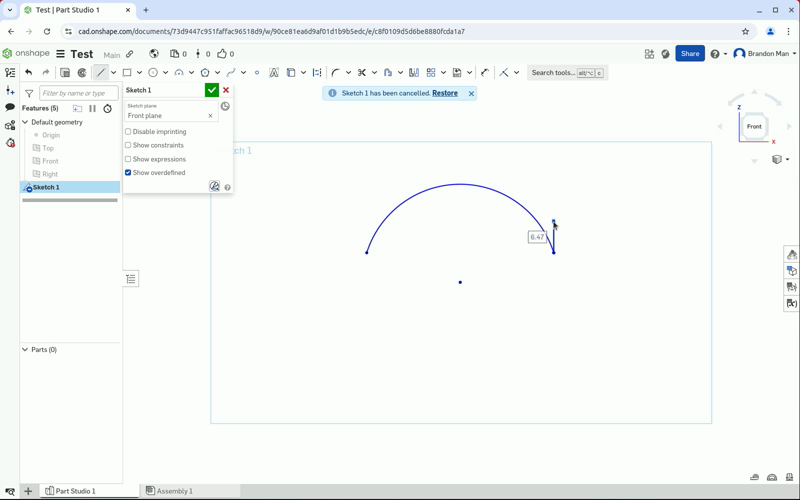
key(a)
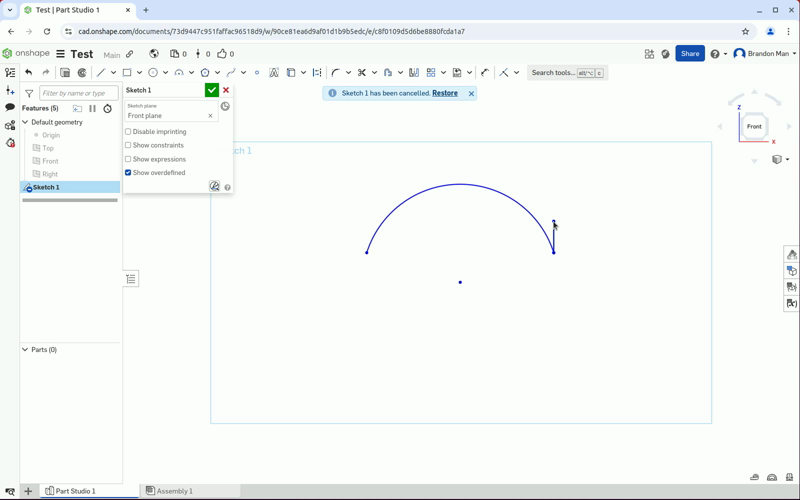
mouse_move(553, 221)
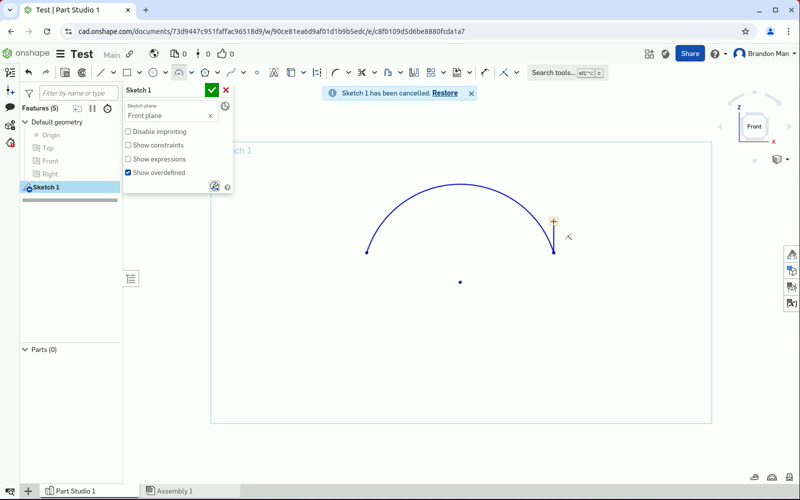
click(553, 221)
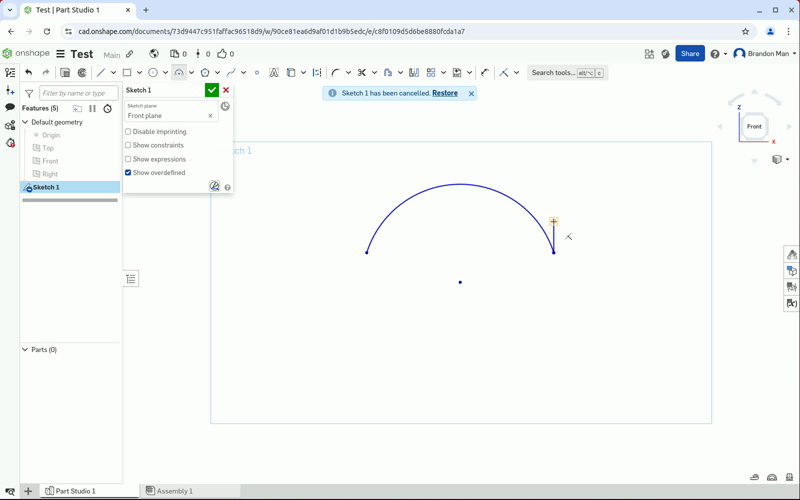
key_down(shift)
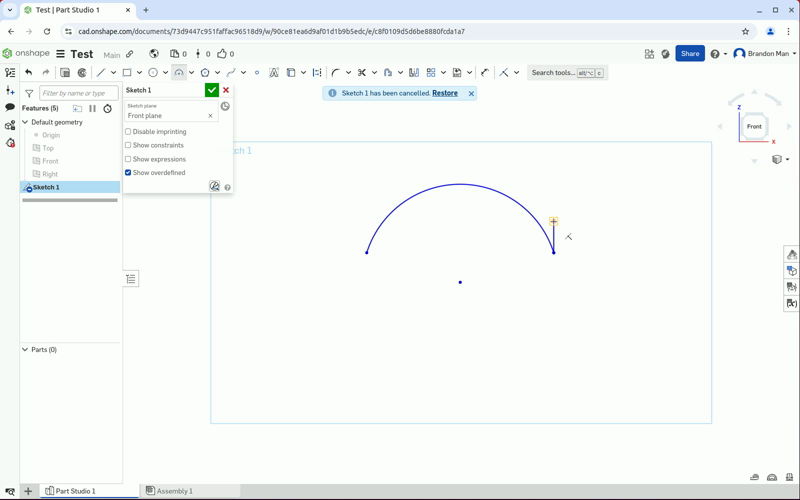
mouse_move(366, 221)
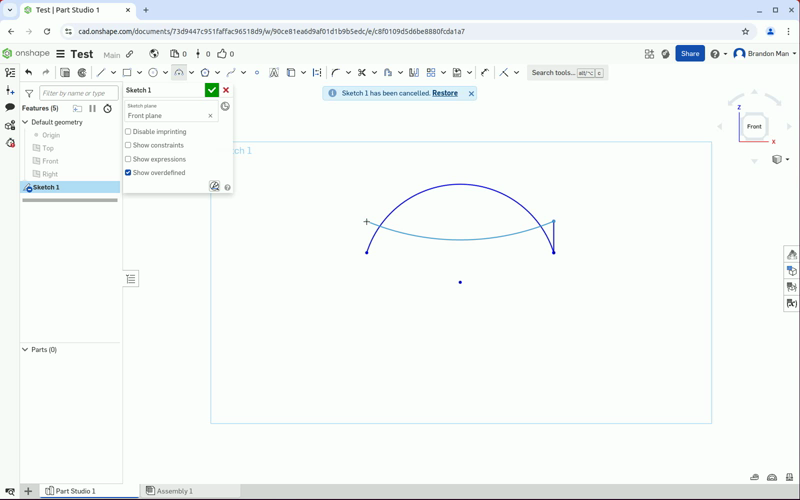
click(366, 221)
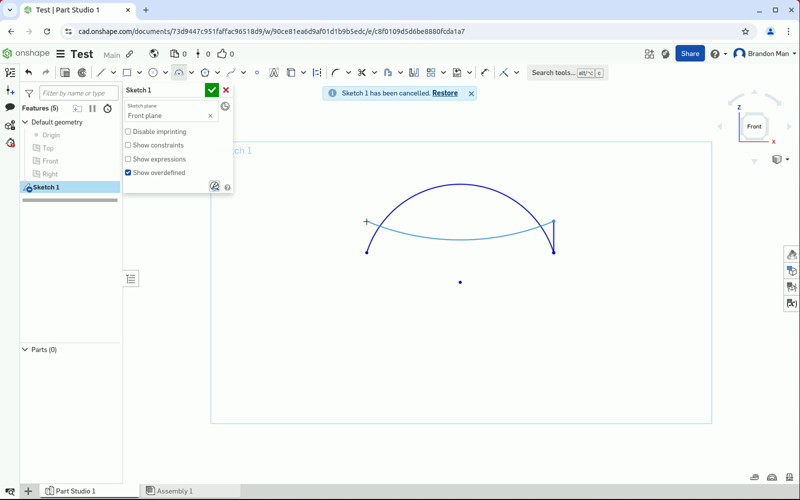
mouse_move(460, 170)
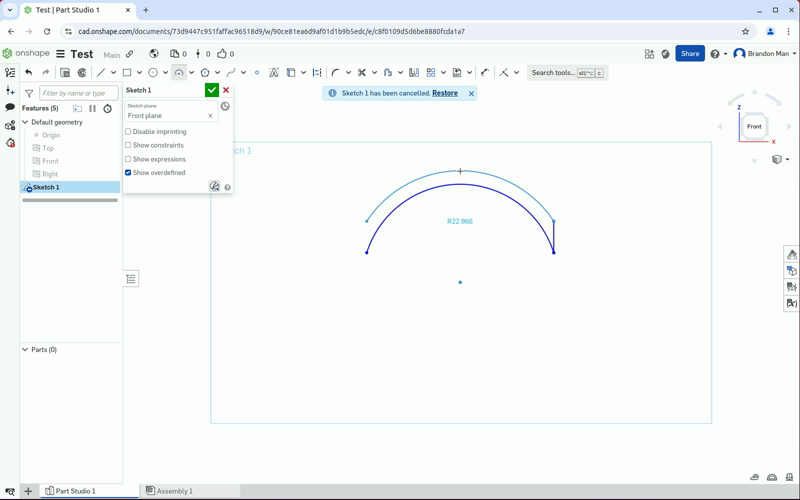
click(460, 170)
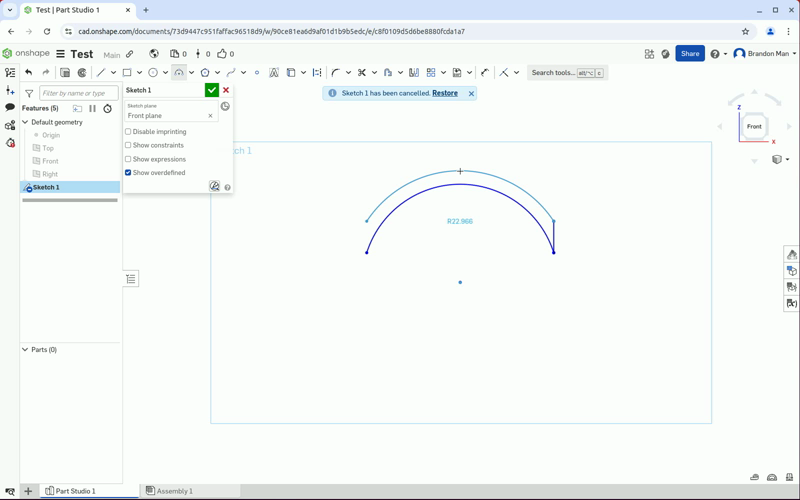
key_up(shift)
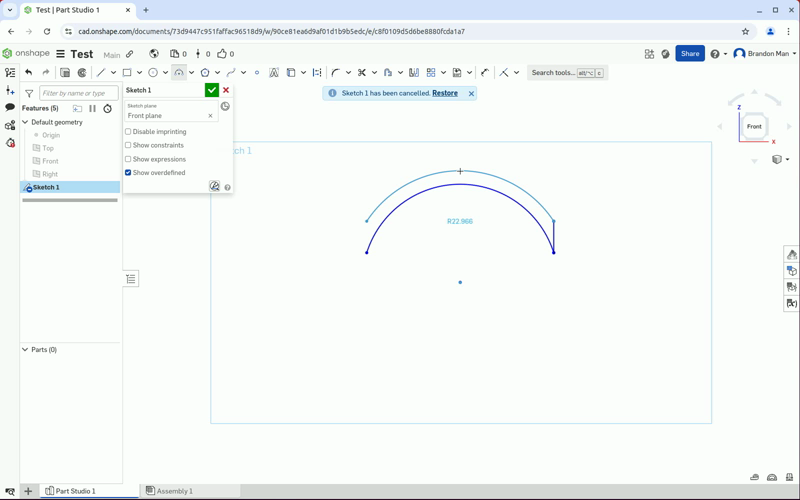
key(esc)
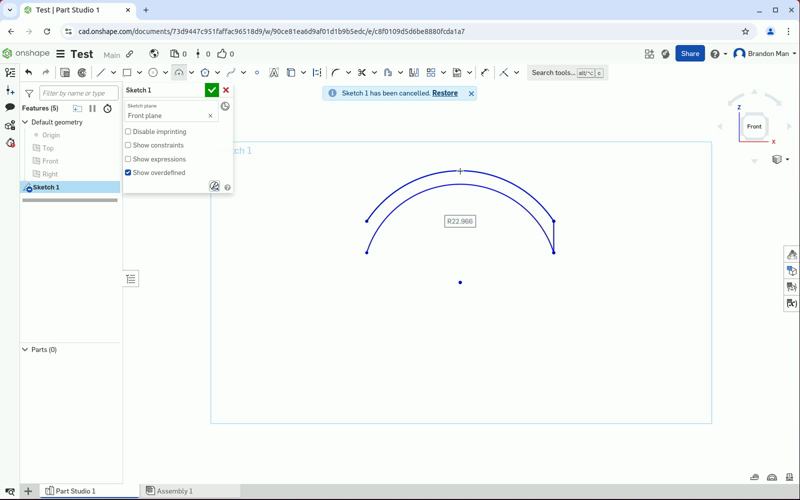
key(l)
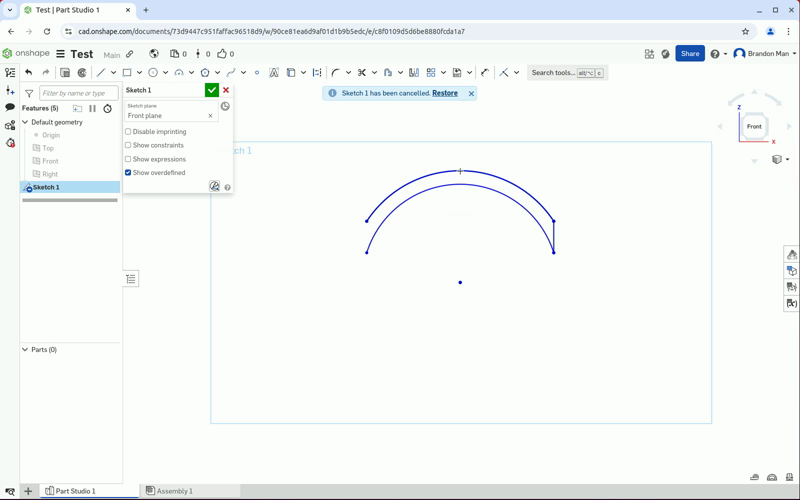
mouse_move(366, 221)
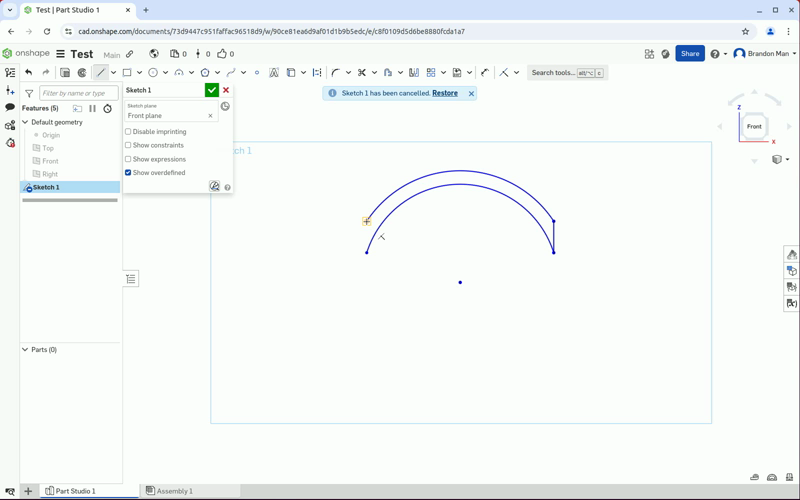
click(366, 221)
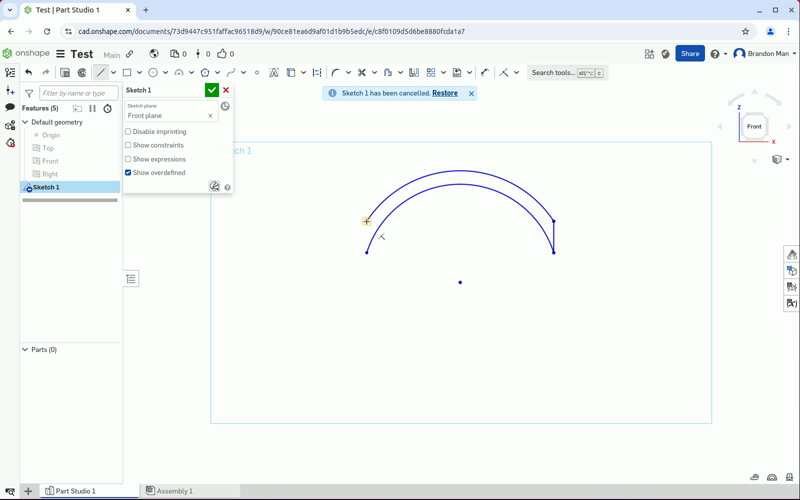
mouse_move(396, 221)
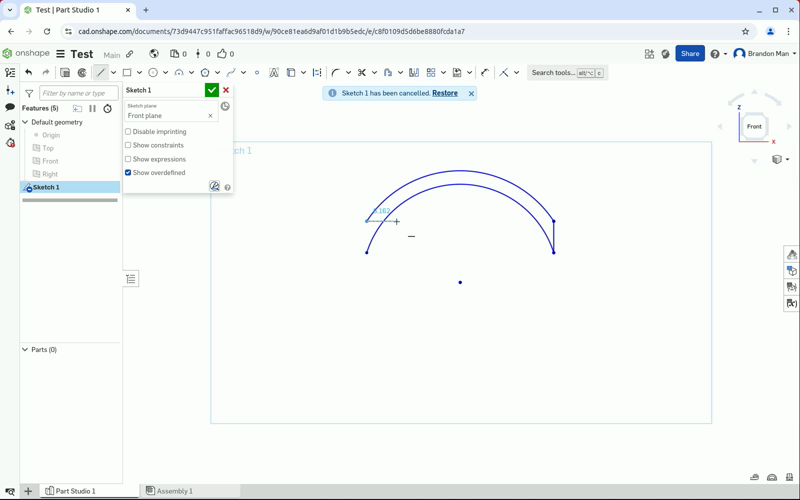
key_down(shift)
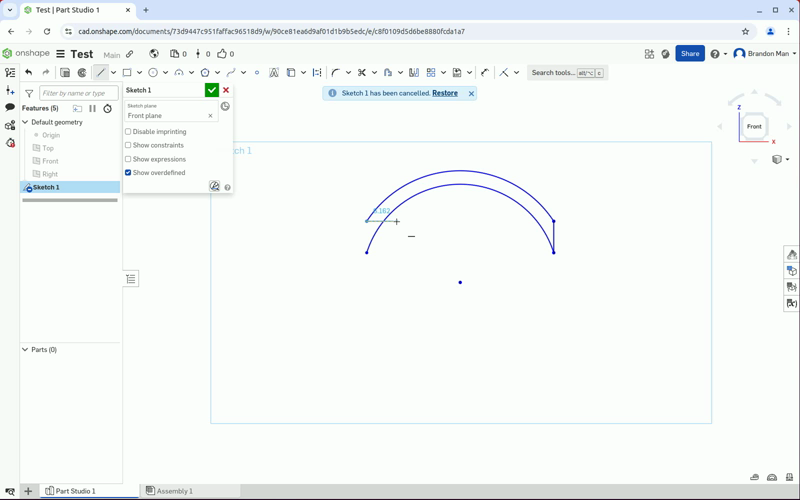
mouse_move(366, 252)
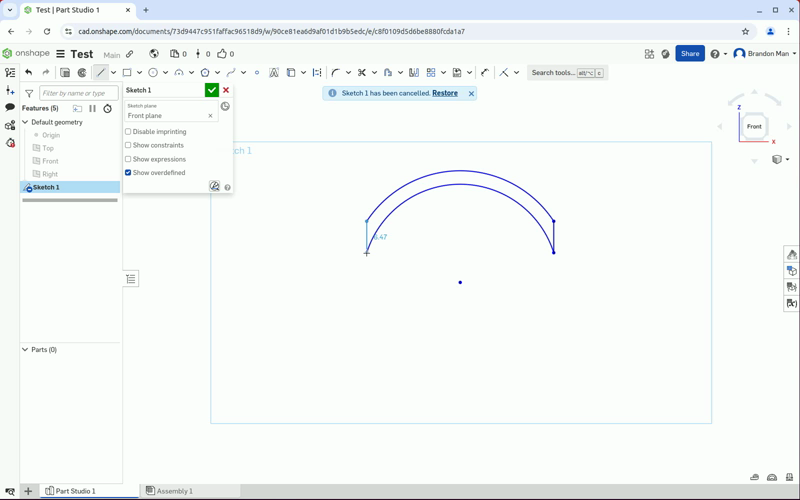
key_up(shift)
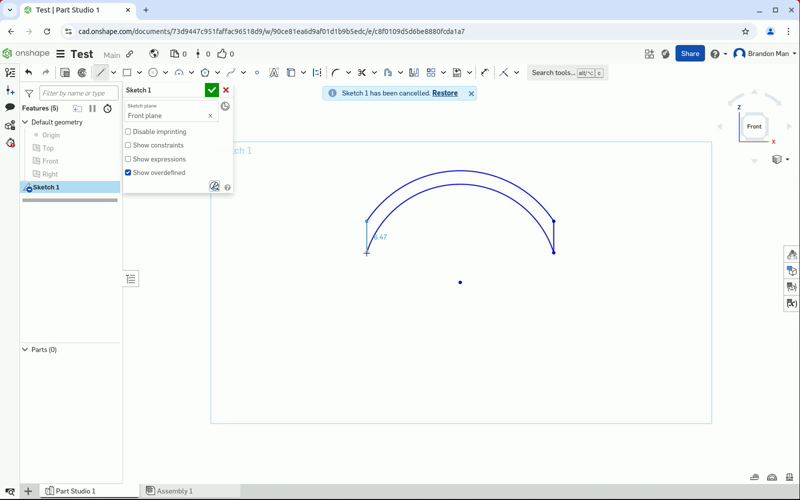
click(366, 252)
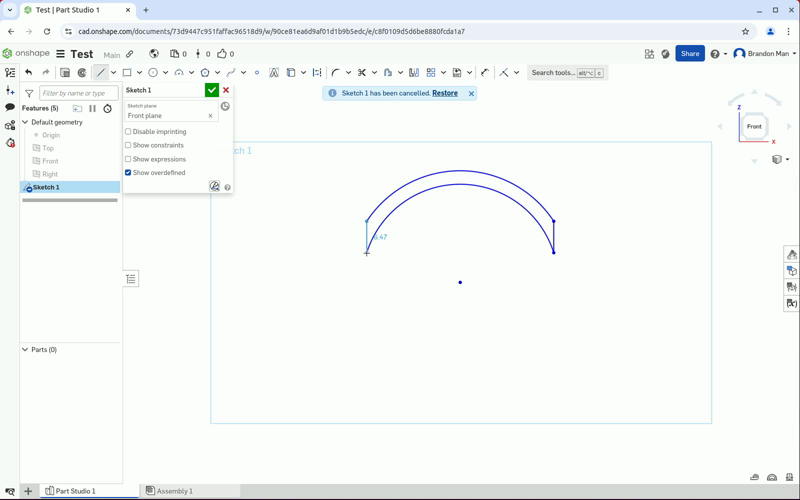
key(esc)
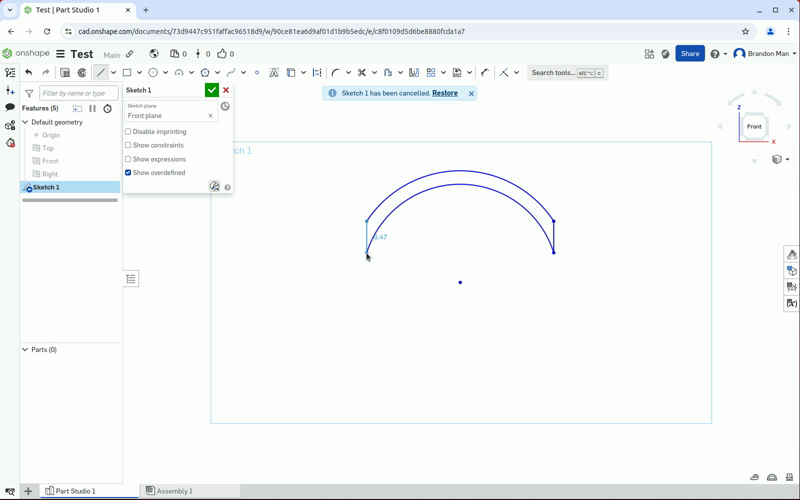
mouse_move(444, 176)
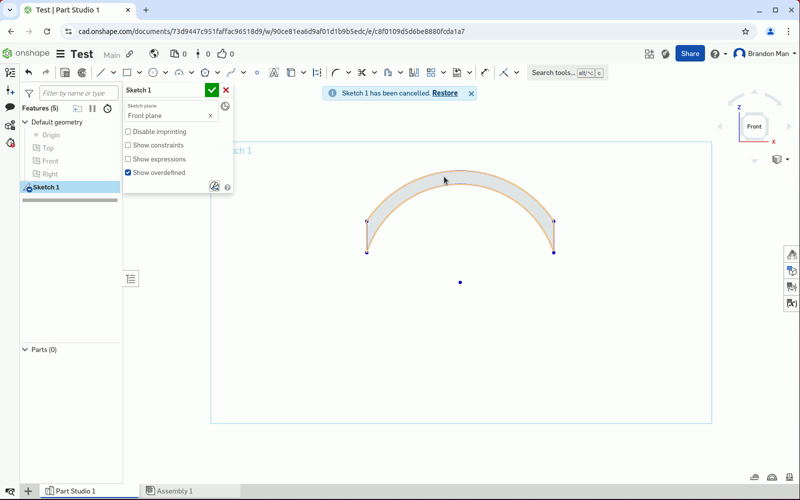
click(444, 176)
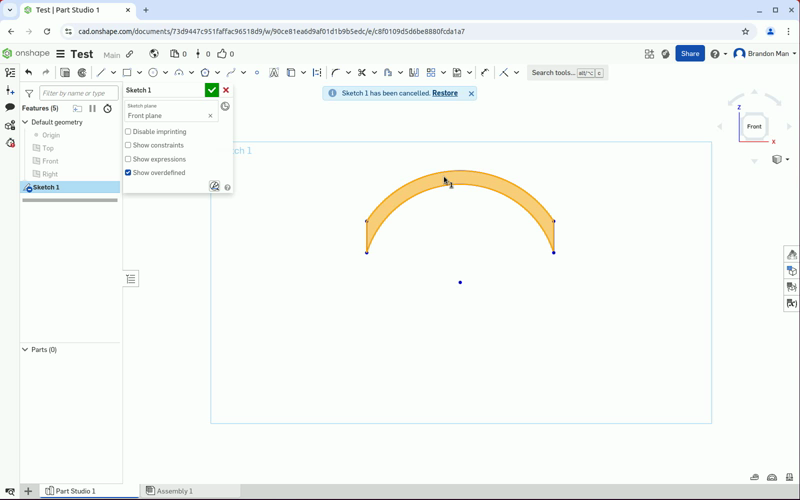
mouse_move(73, 352)
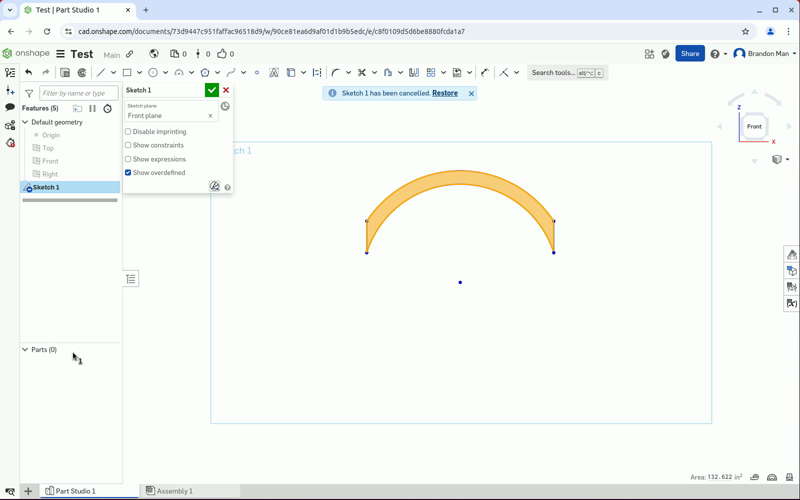
key(shift+y)
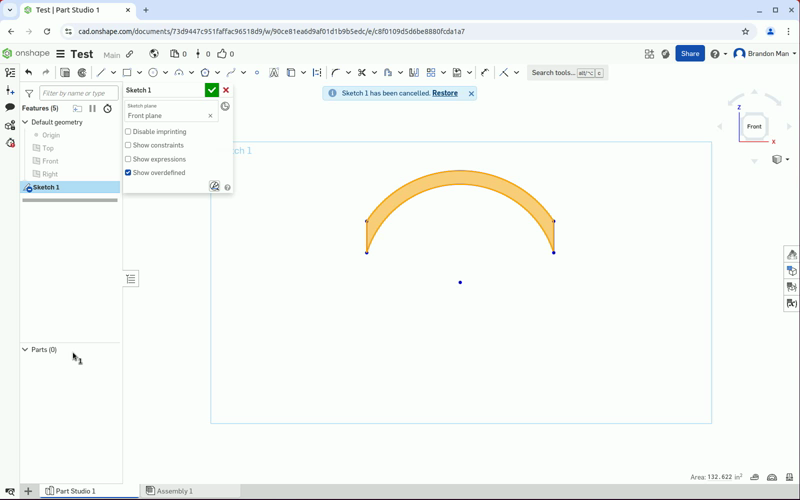
key(shift+e)
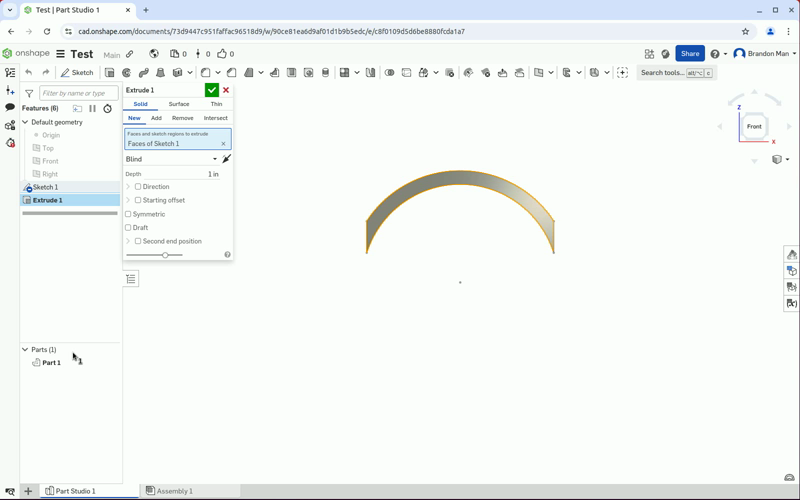
mouse_move(143, 106)
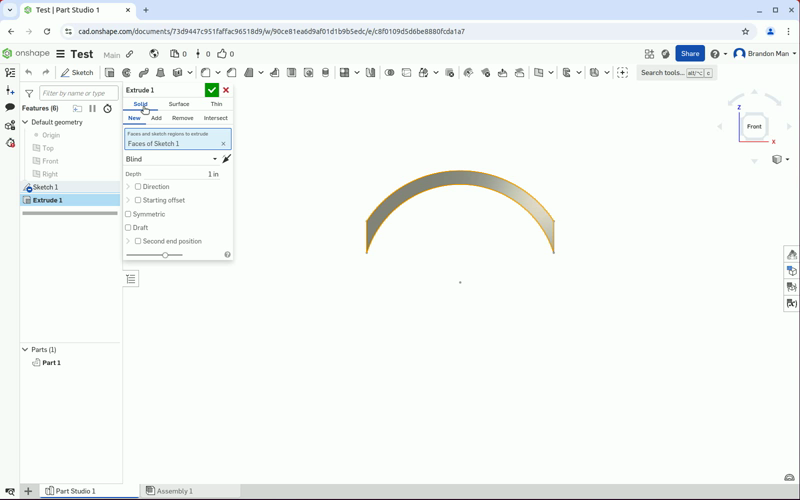
click(143, 106)
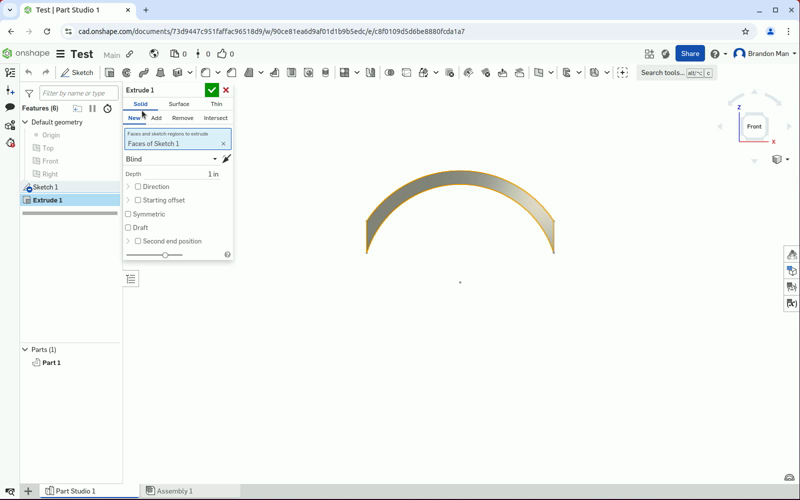
mouse_move(137, 120)
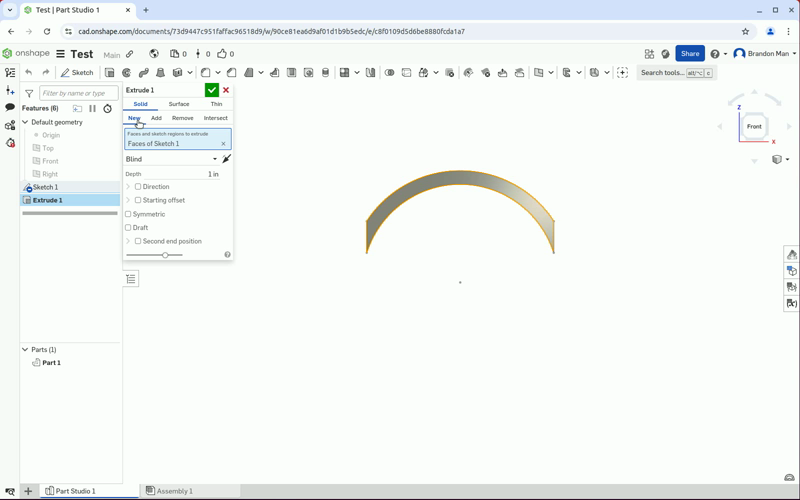
click(137, 120)
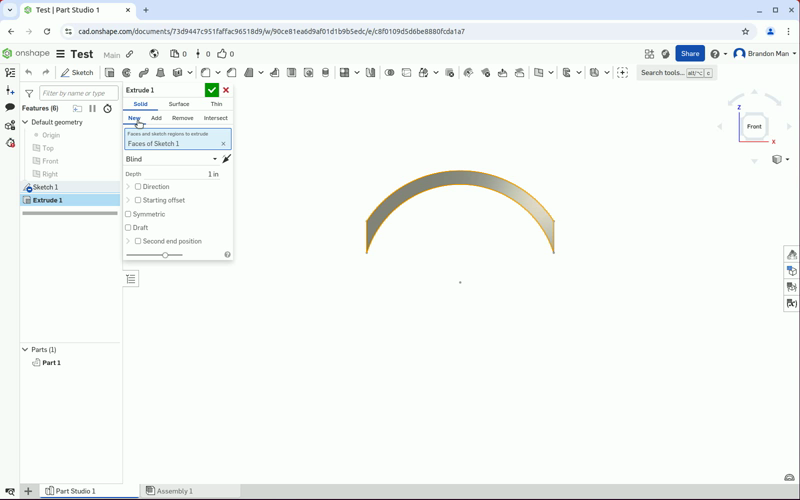
key(tab, 4)
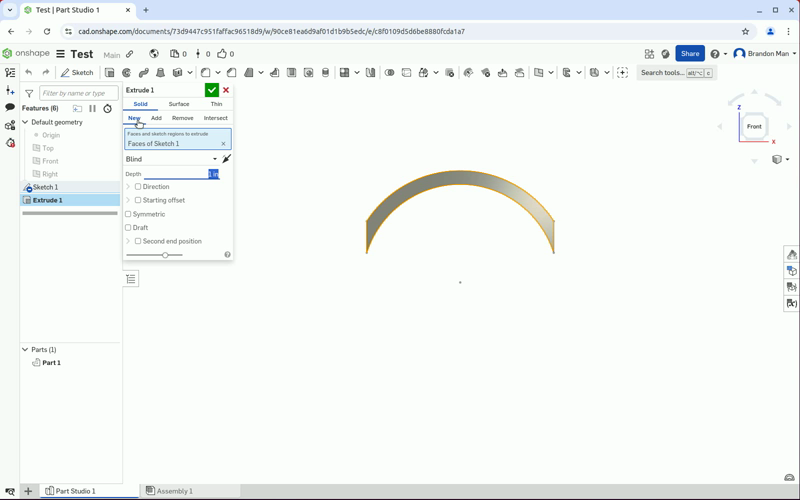
text(5.055)
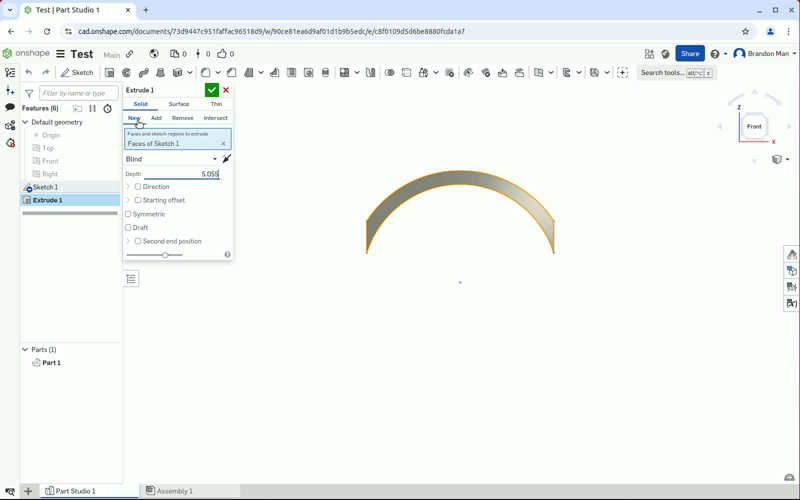
key(enter)
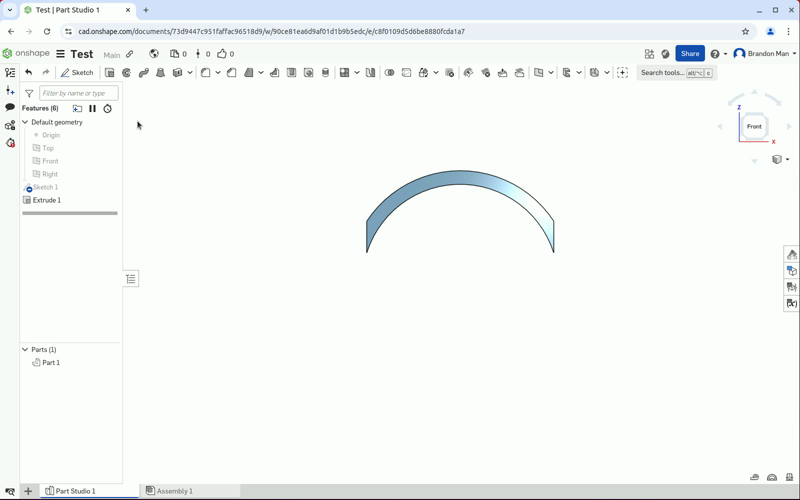
key(shift+h)
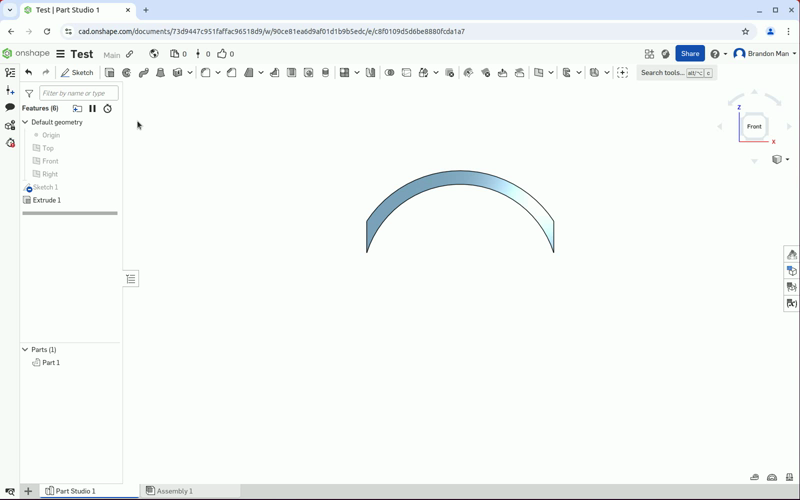
key(shift+h)
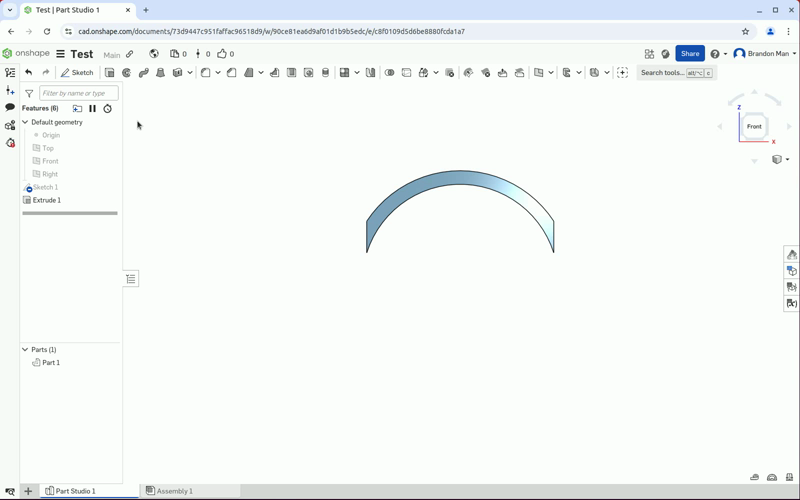
mouse_move(73, 189)
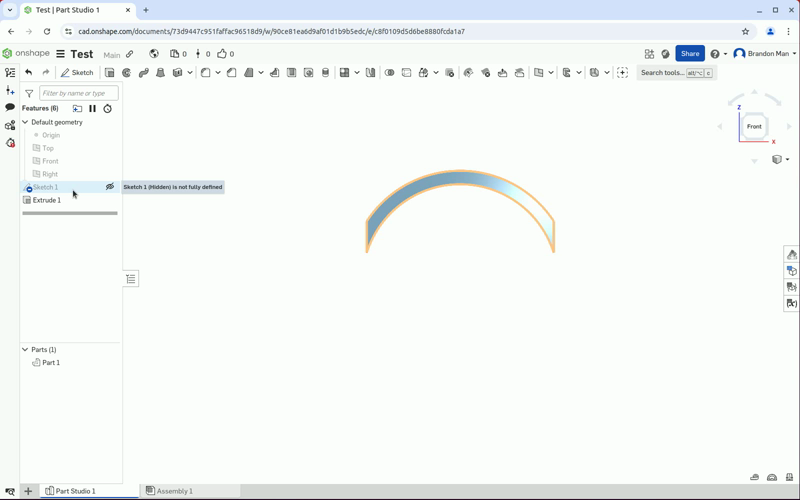
click(73, 189)
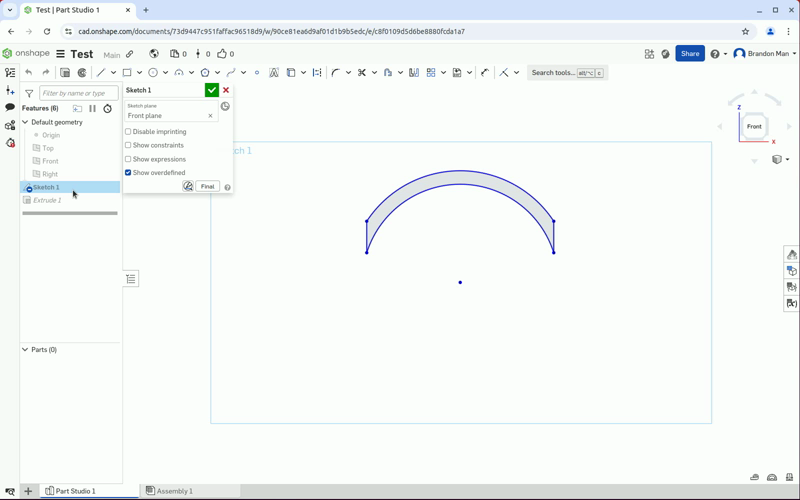
mouse_move(229, 92)
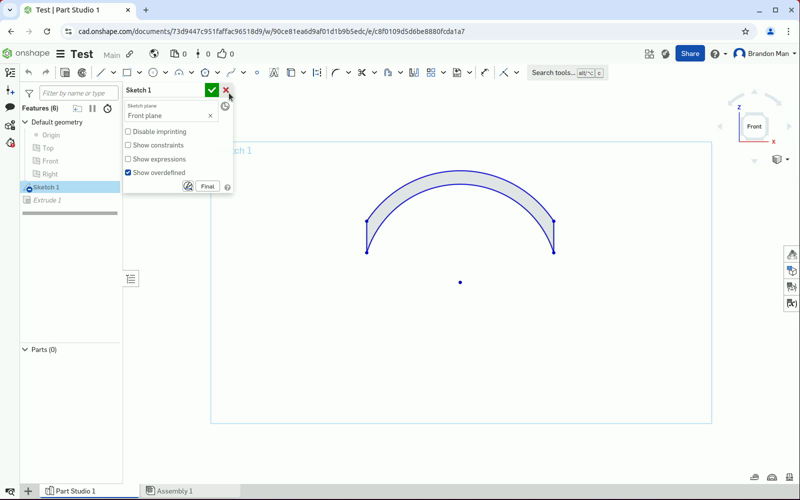
click(229, 92)
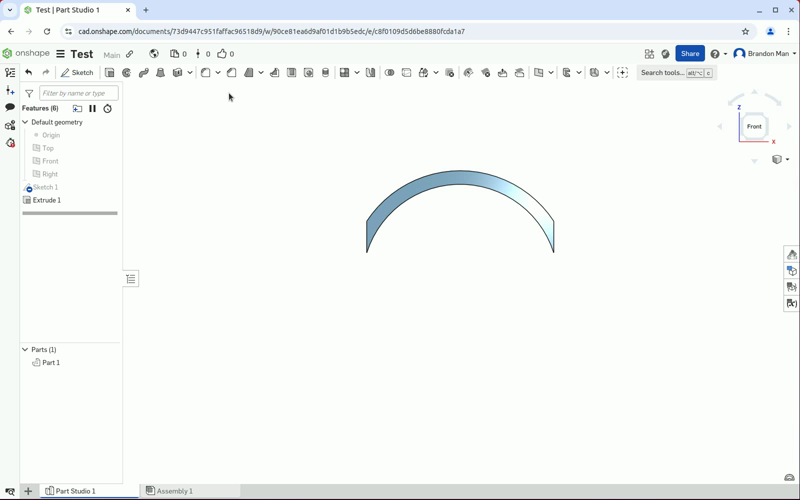
mouse_move(541, 75)
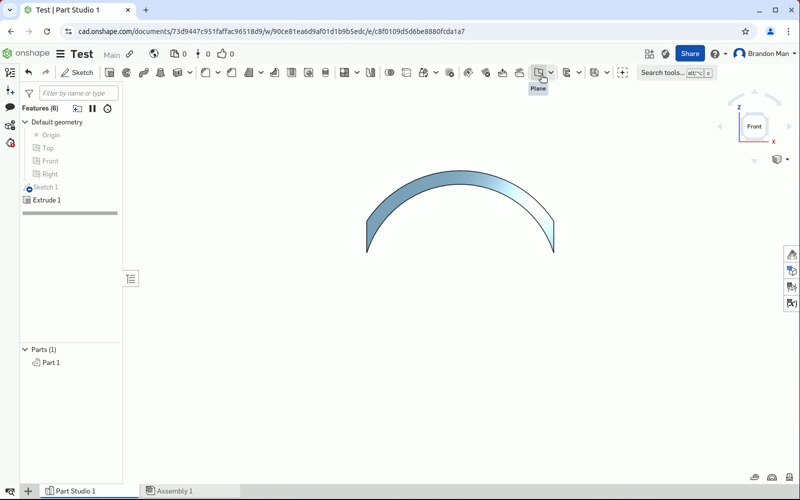
click(541, 75)
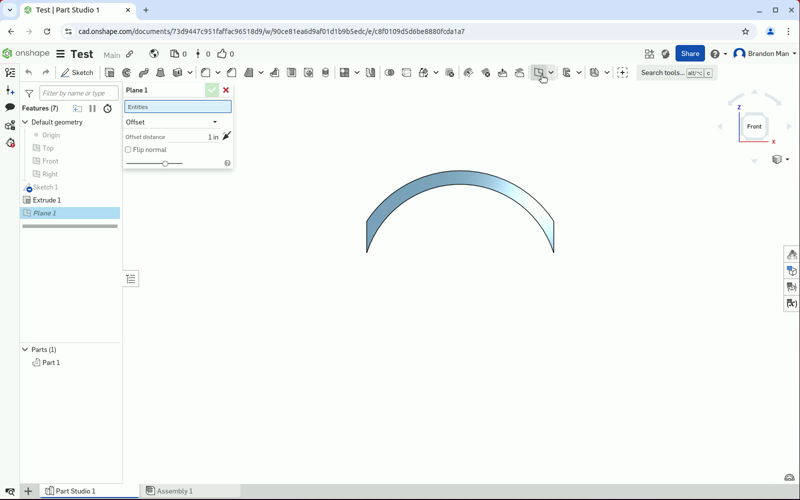
mouse_move(73, 163)
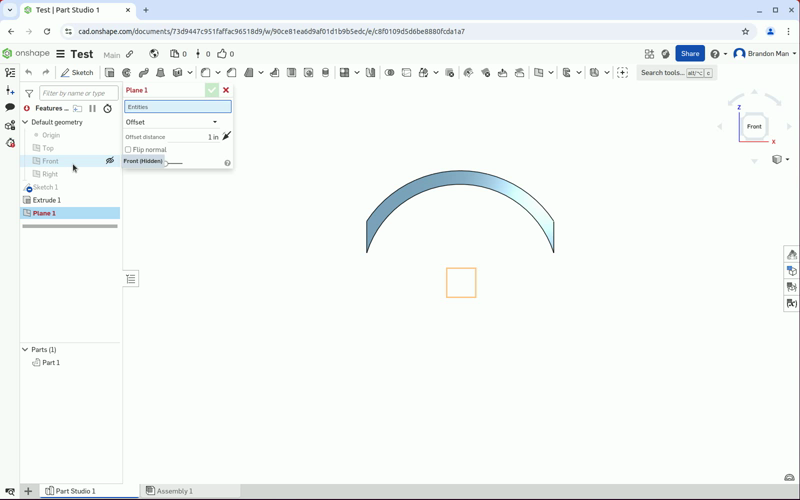
click(73, 163)
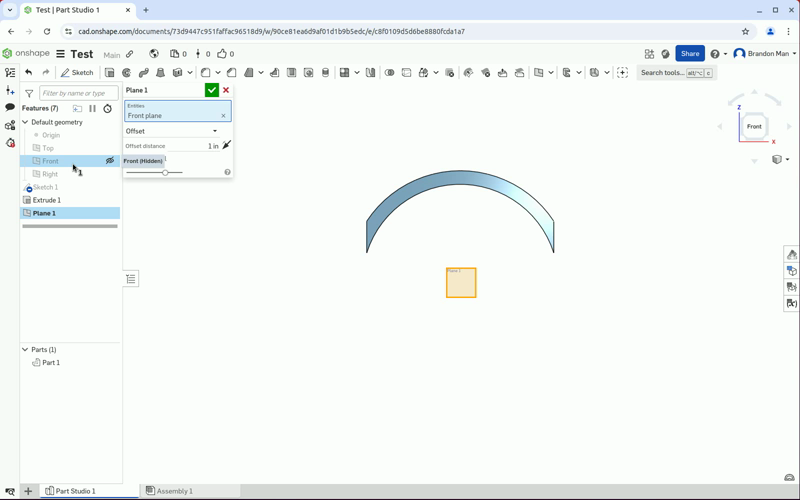
key(tab, 2)
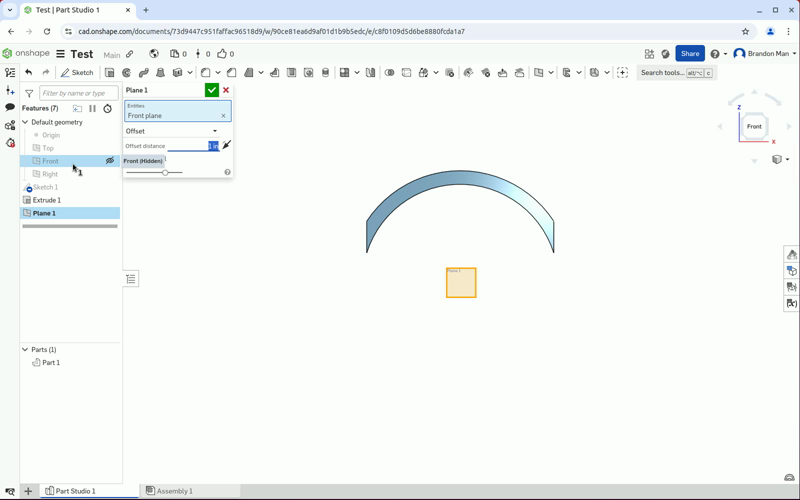
text(5.053)
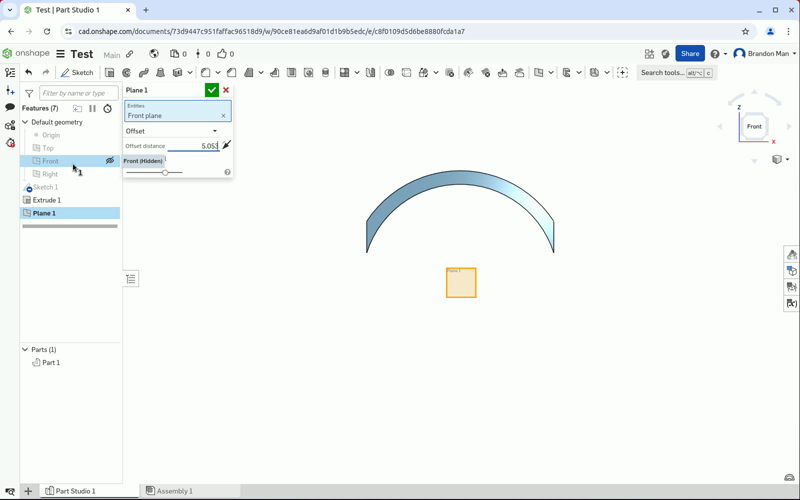
key(enter, 2)
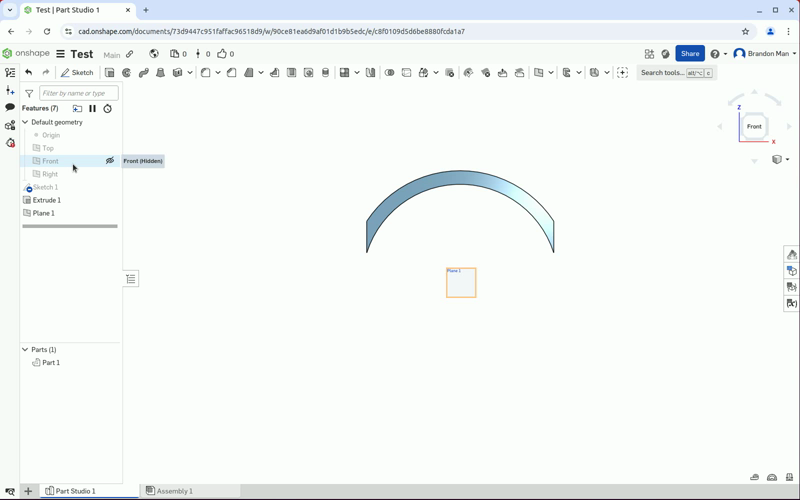
key(shift+s)
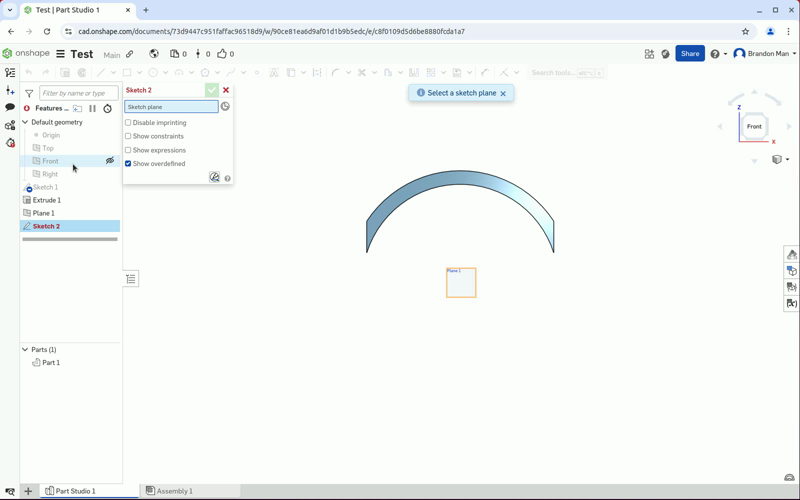
mouse_move(73, 215)
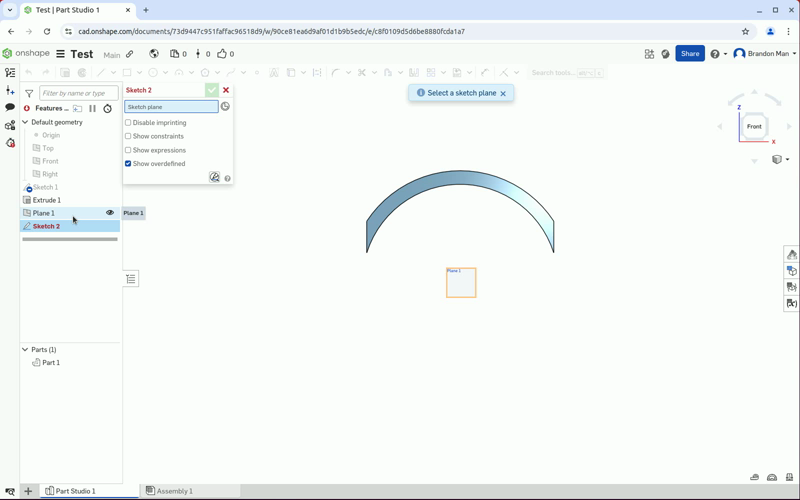
click(73, 215)
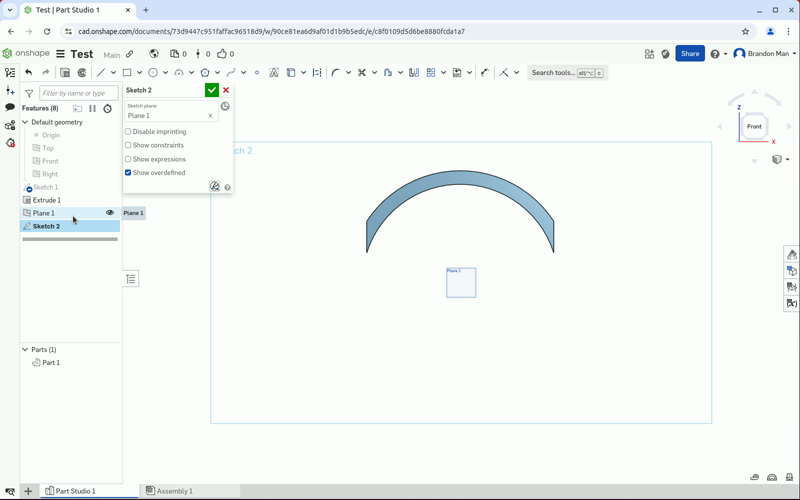
mouse_move(73, 352)
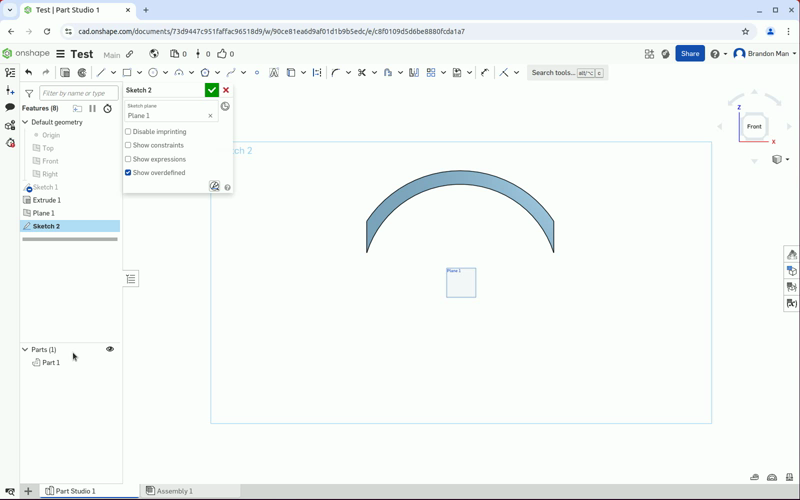
key(y)
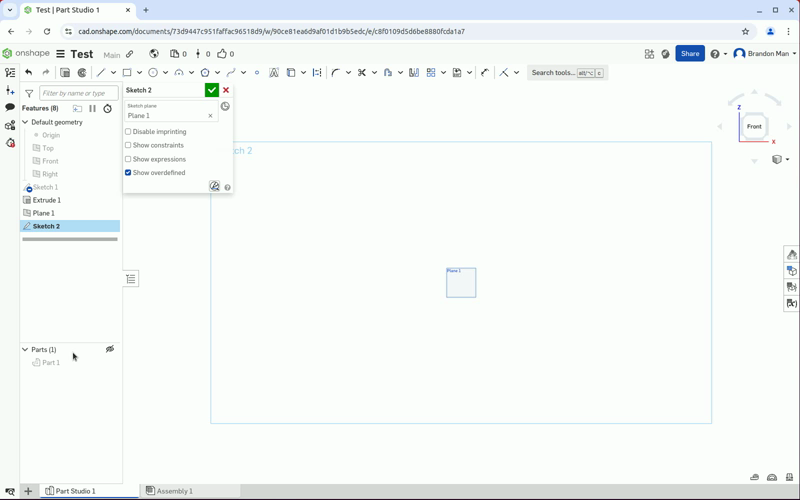
key(a)
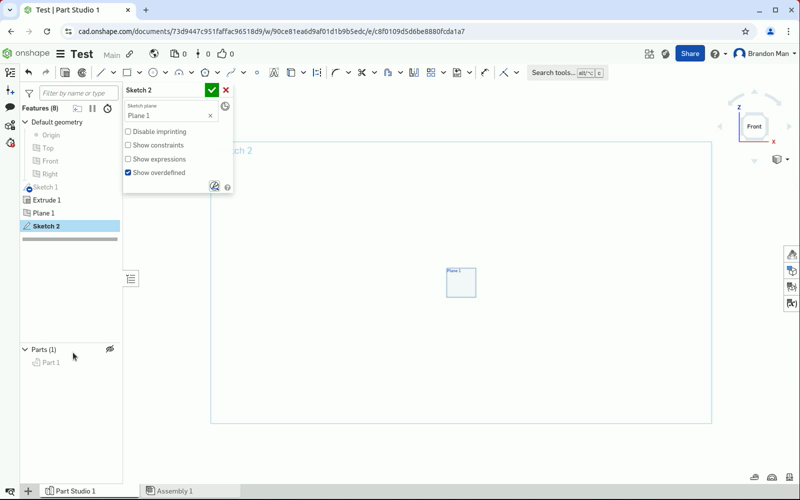
key_down(shift)
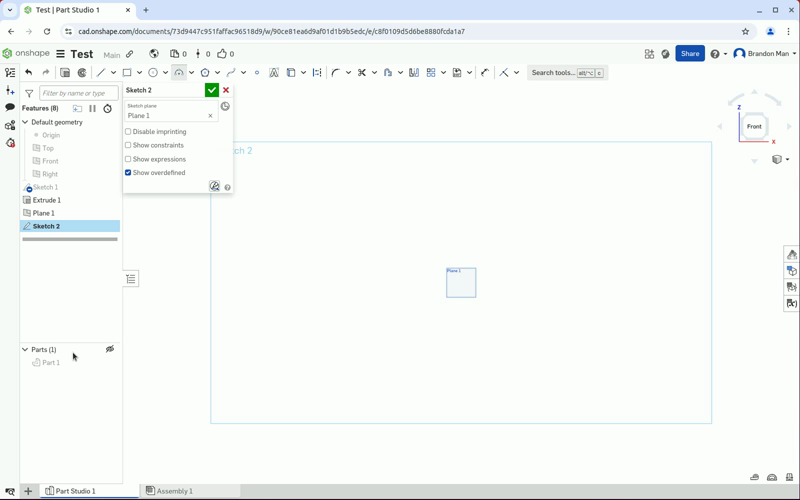
mouse_move(425, 191)
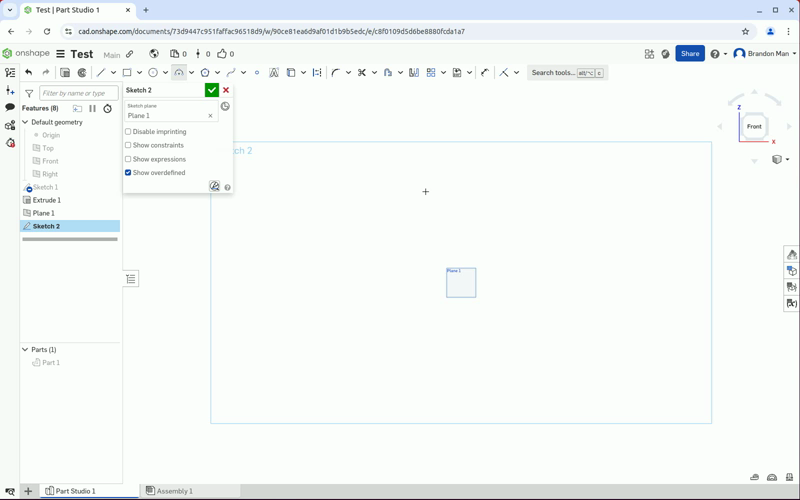
click(425, 191)
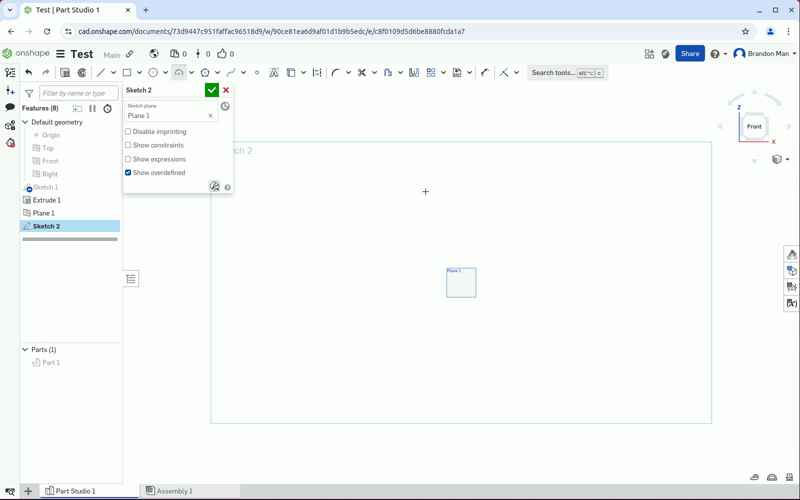
key_up(shift)
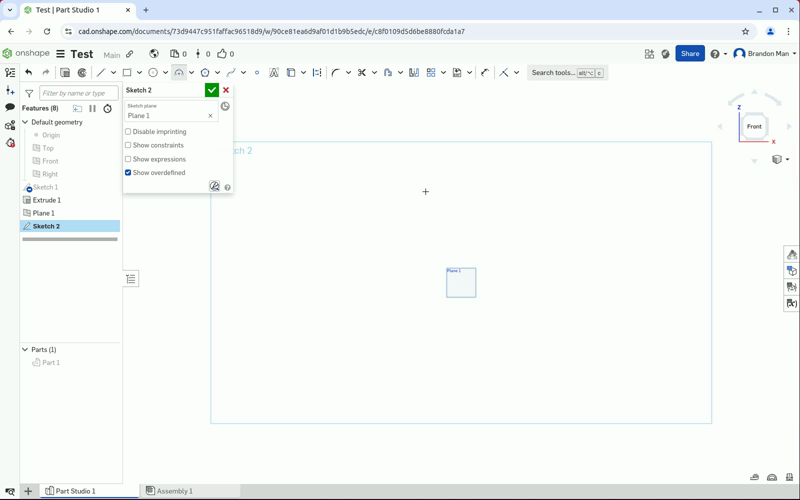
key_down(shift)
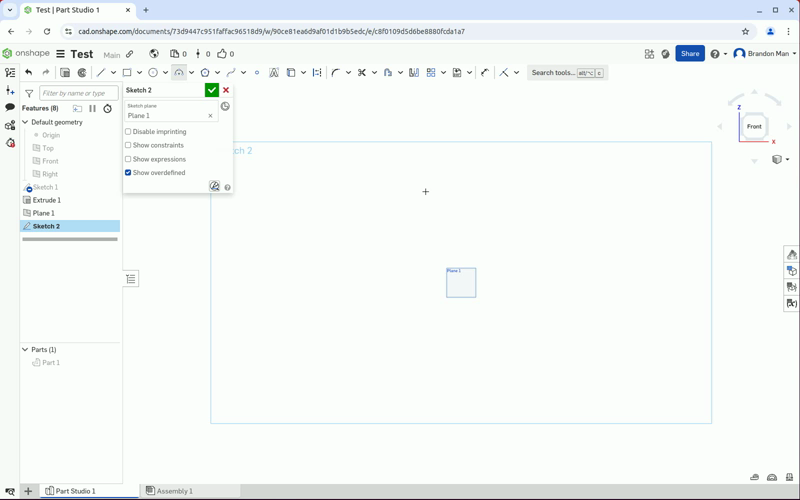
mouse_move(494, 190)
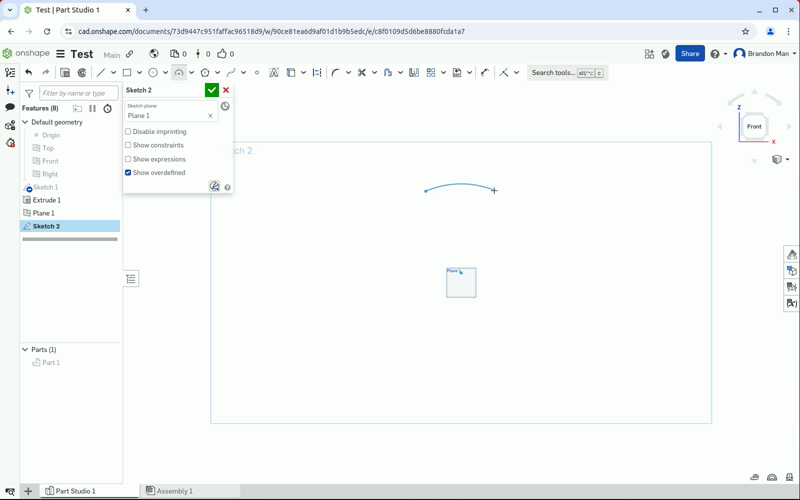
click(494, 190)
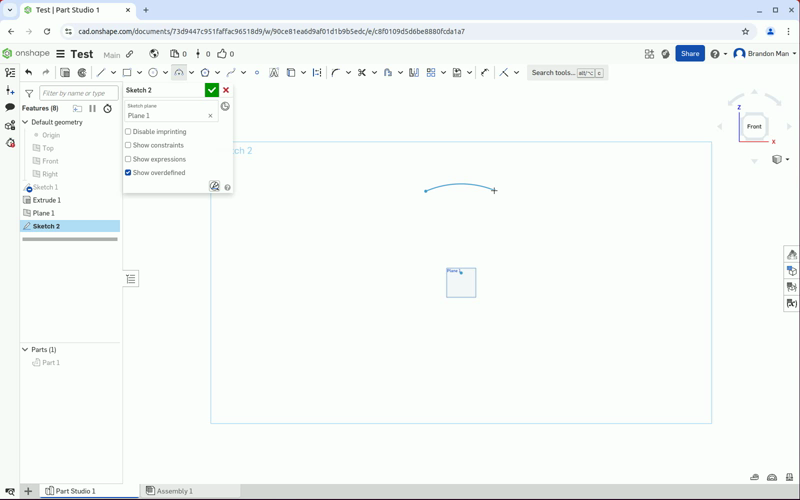
mouse_move(459, 184)
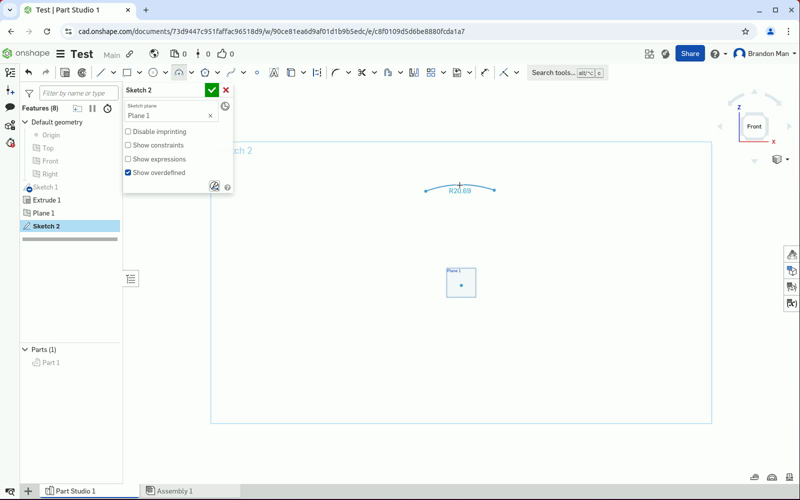
click(459, 184)
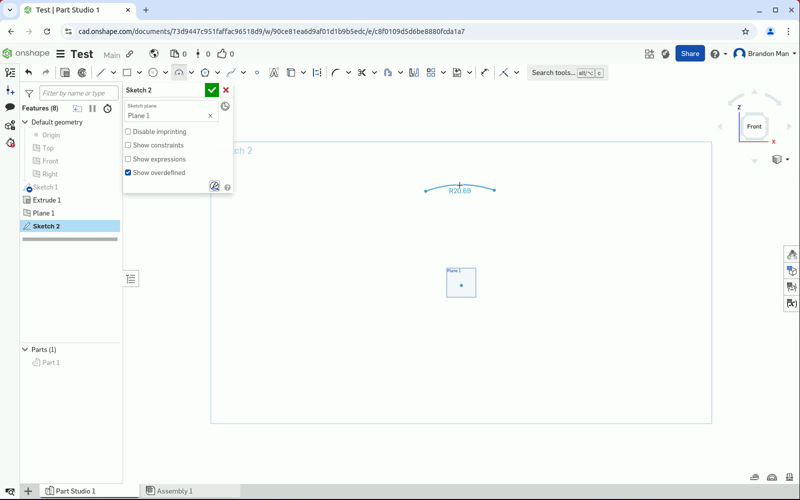
key_up(shift)
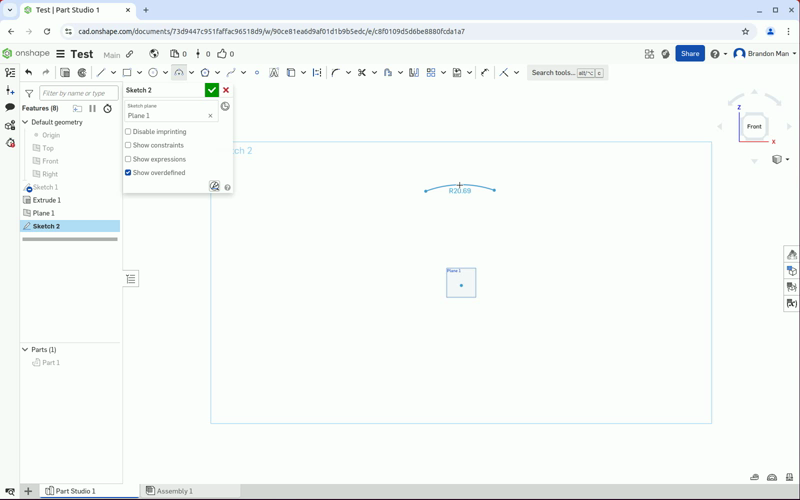
key(esc)
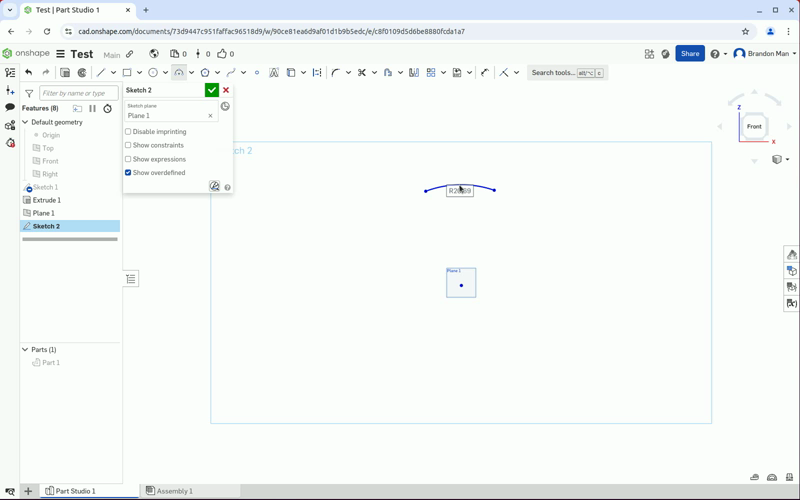
key(l)
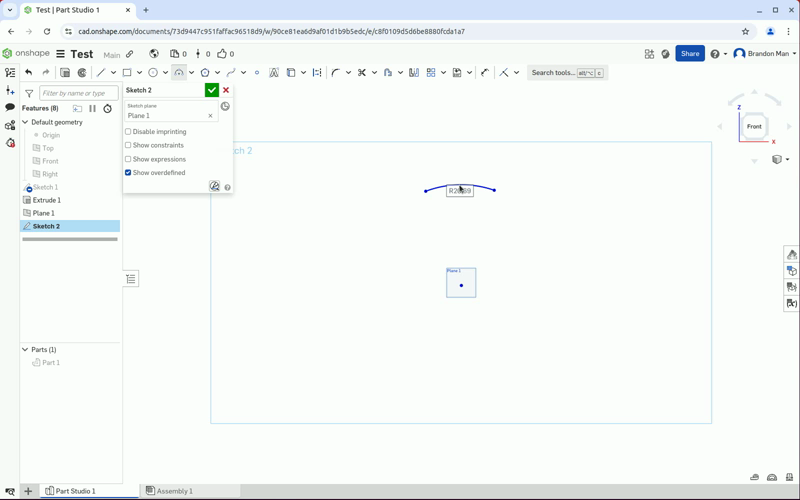
mouse_move(494, 190)
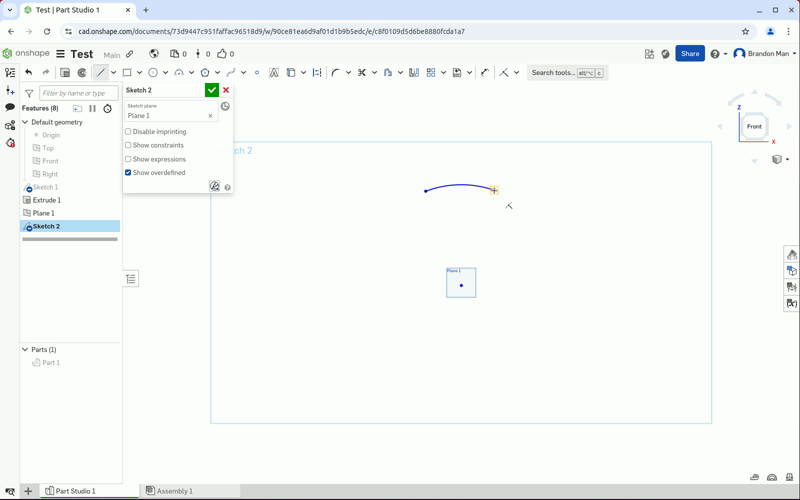
click(494, 190)
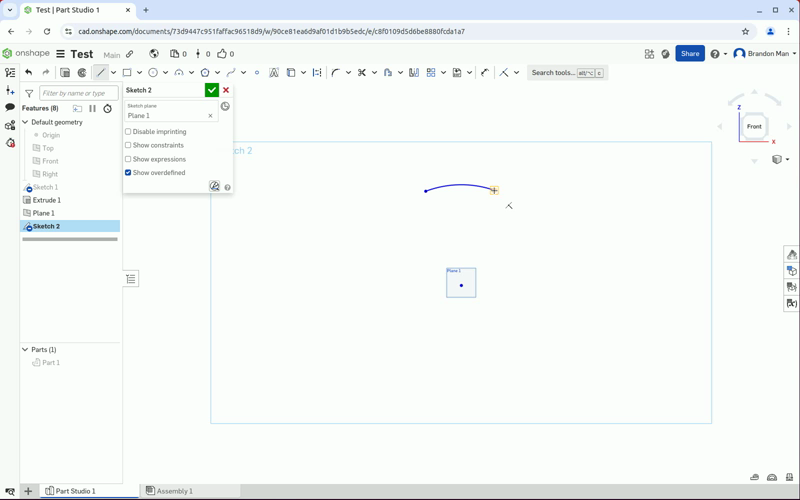
key_down(shift)
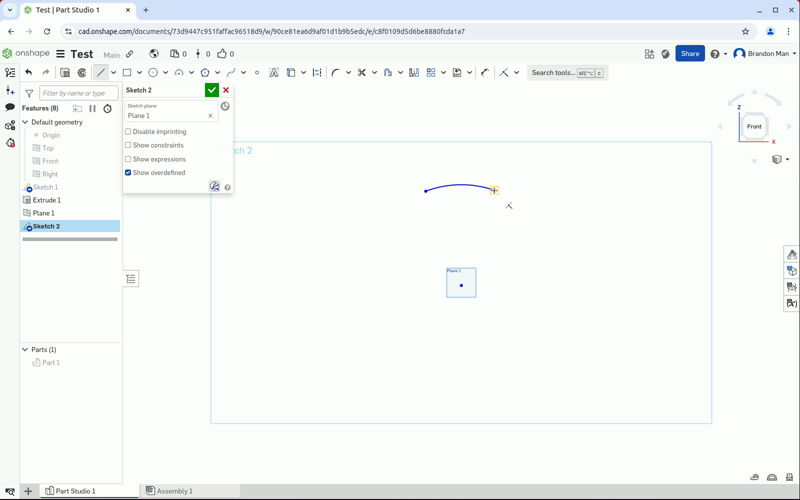
mouse_move(524, 190)
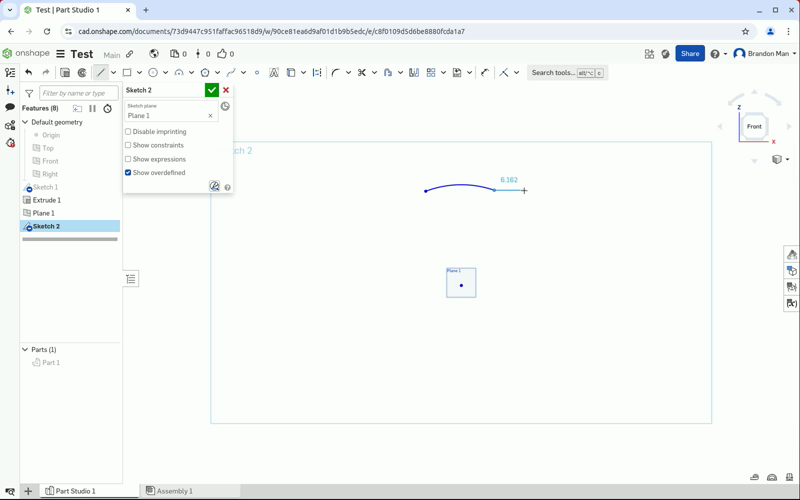
mouse_move(494, 174)
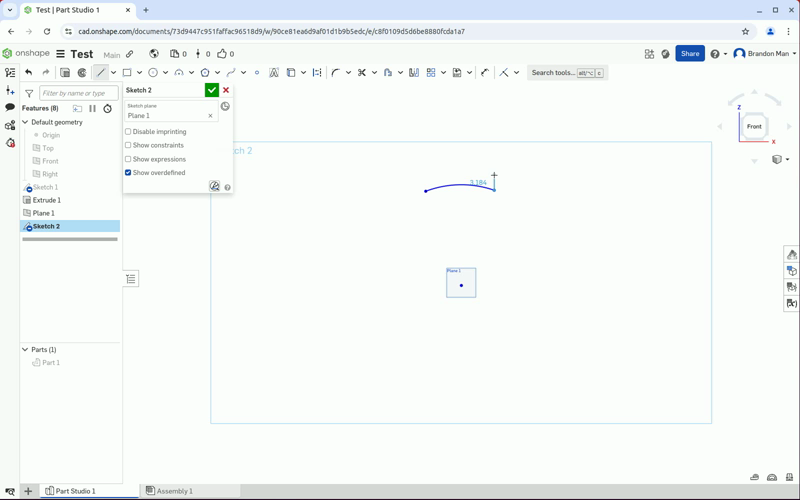
click(494, 174)
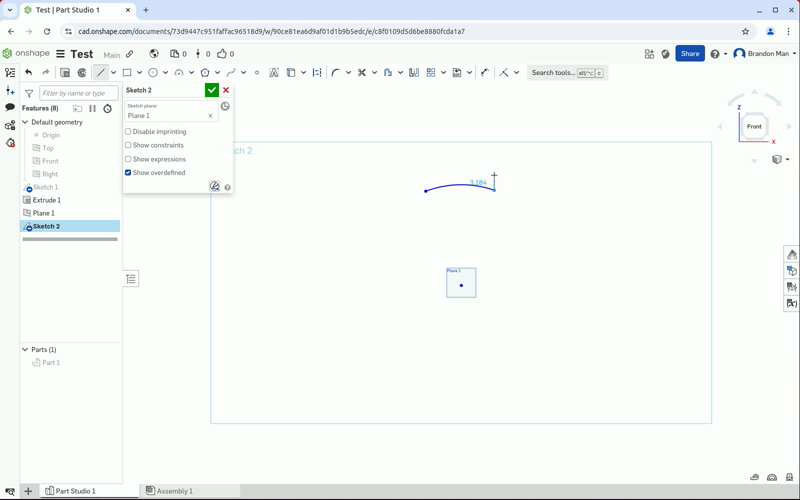
key_up(shift)
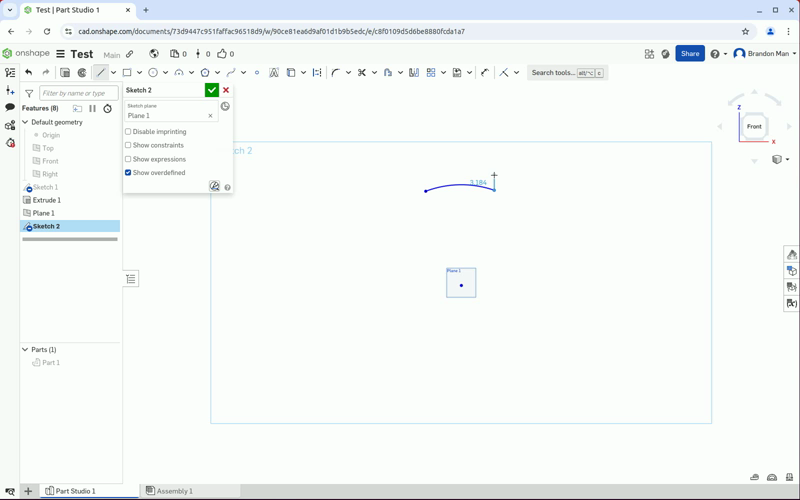
key(esc)
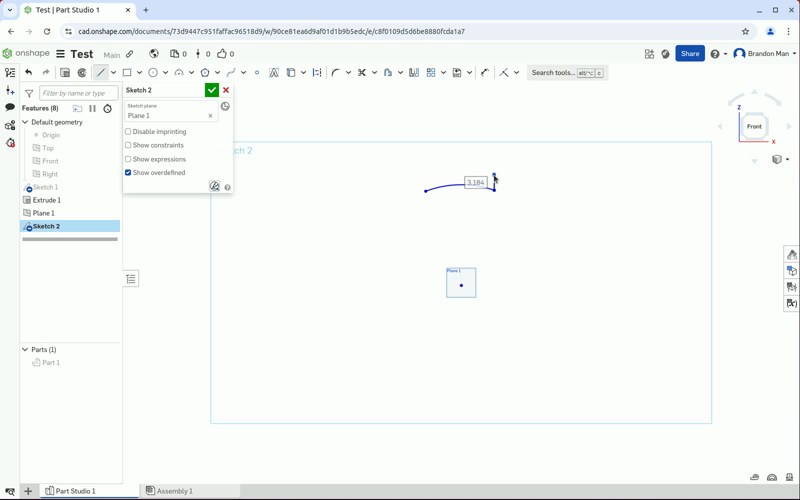
key(a)
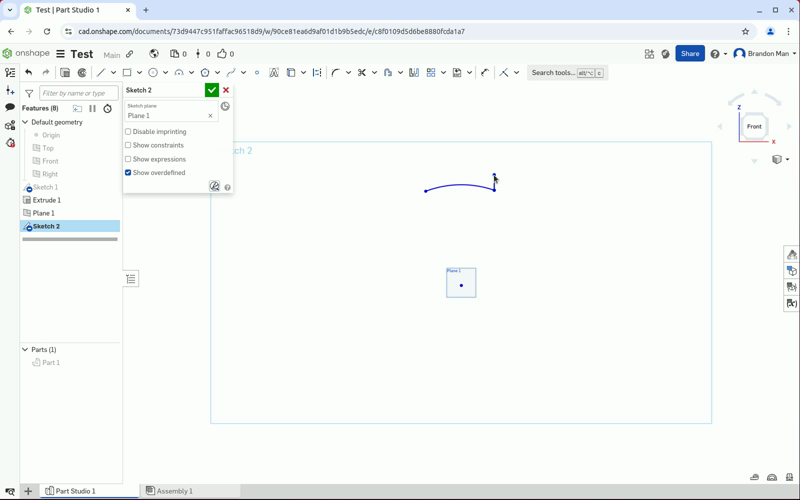
mouse_move(494, 174)
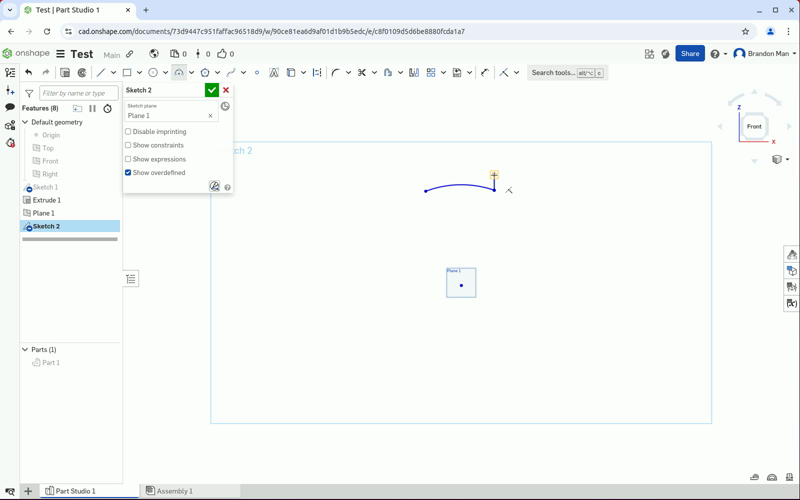
click(494, 174)
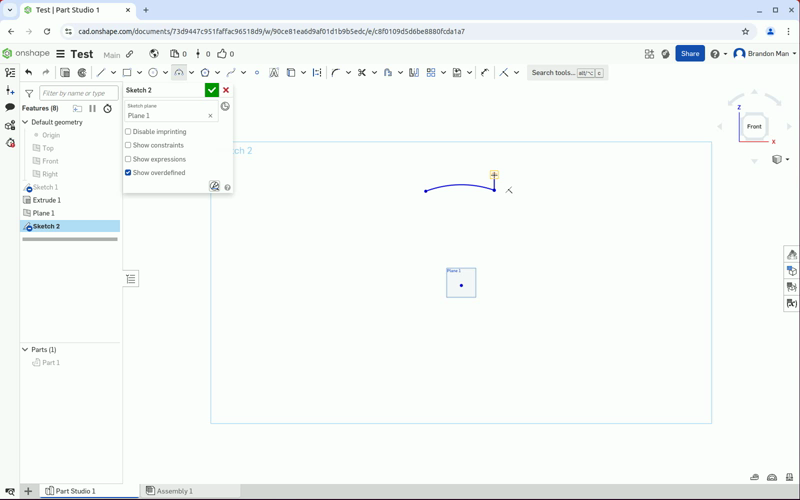
key_down(shift)
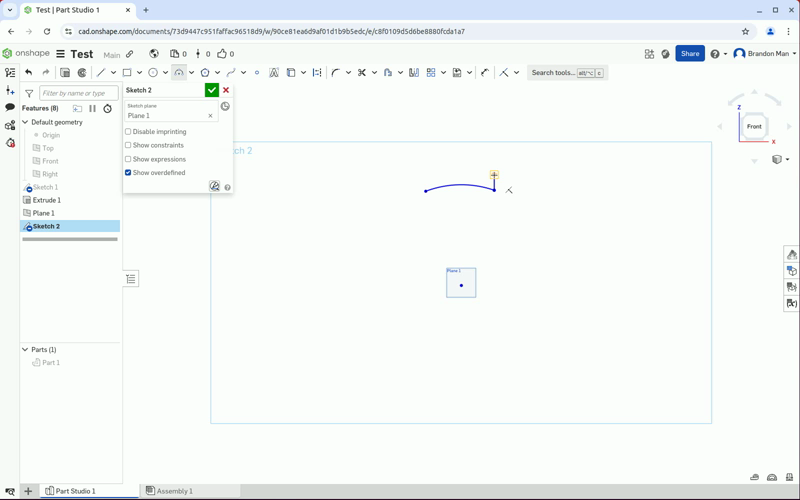
mouse_move(425, 176)
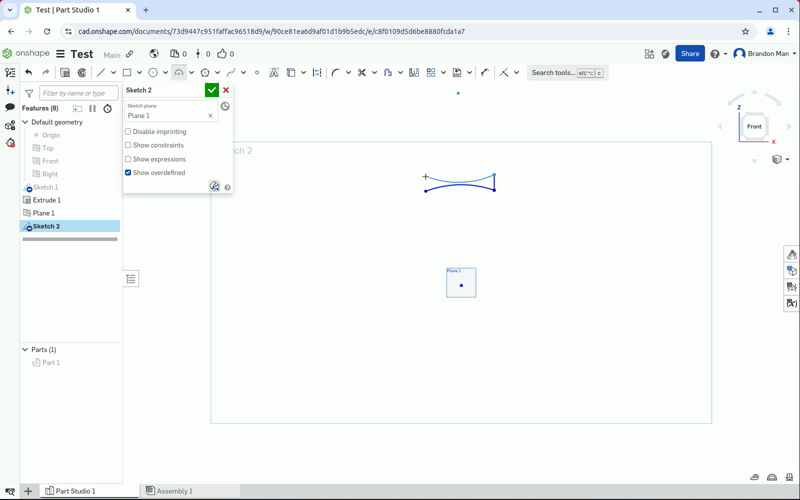
click(425, 176)
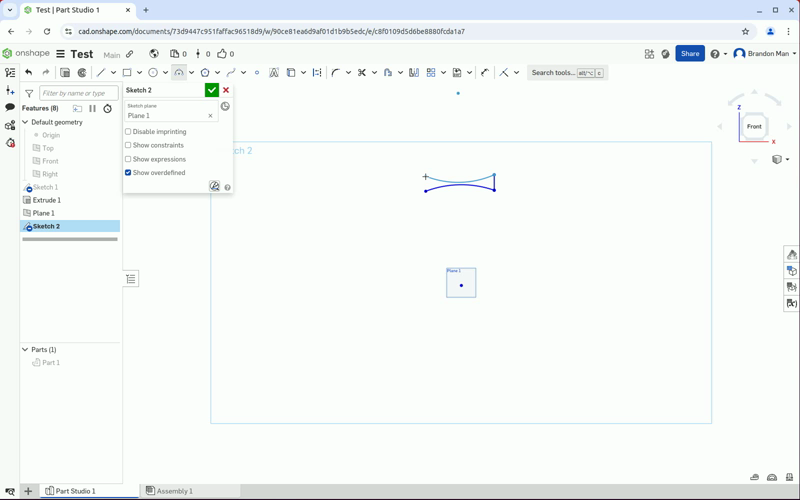
mouse_move(459, 170)
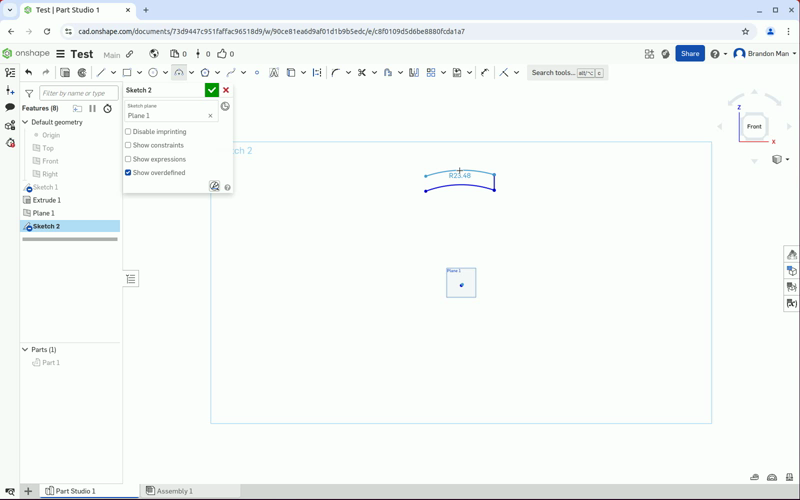
click(459, 170)
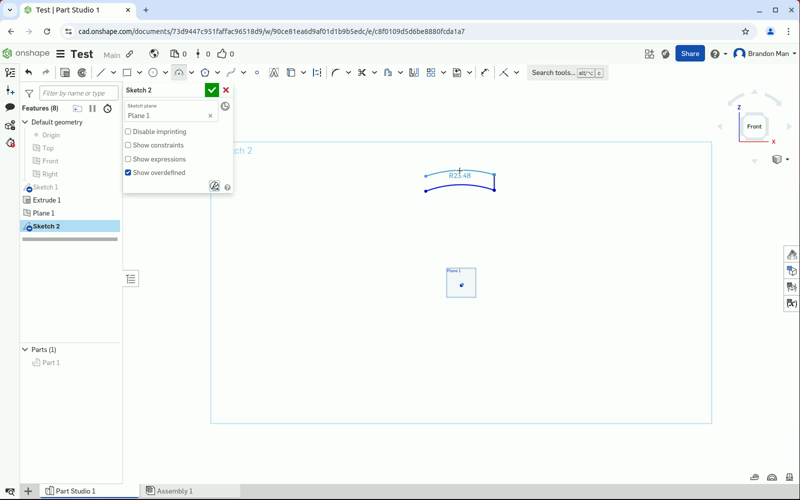
key_up(shift)
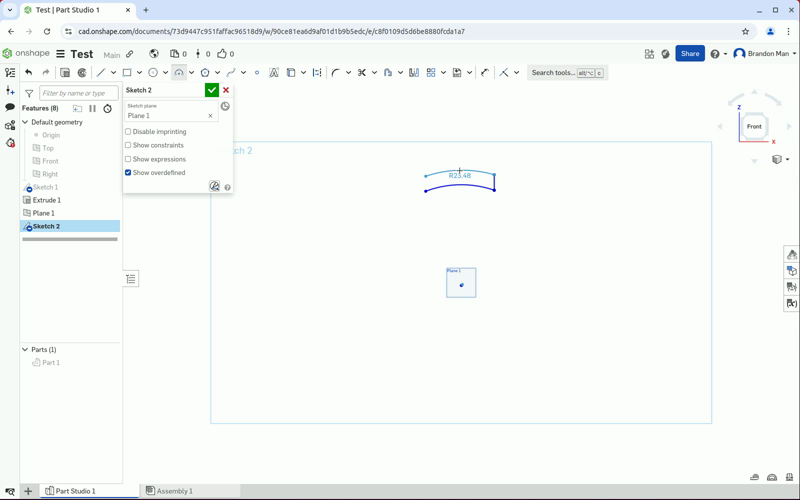
key(esc)
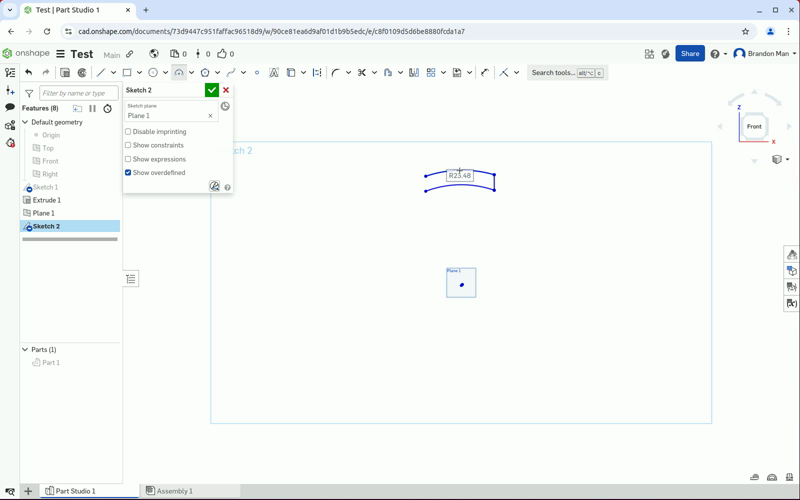
key(l)
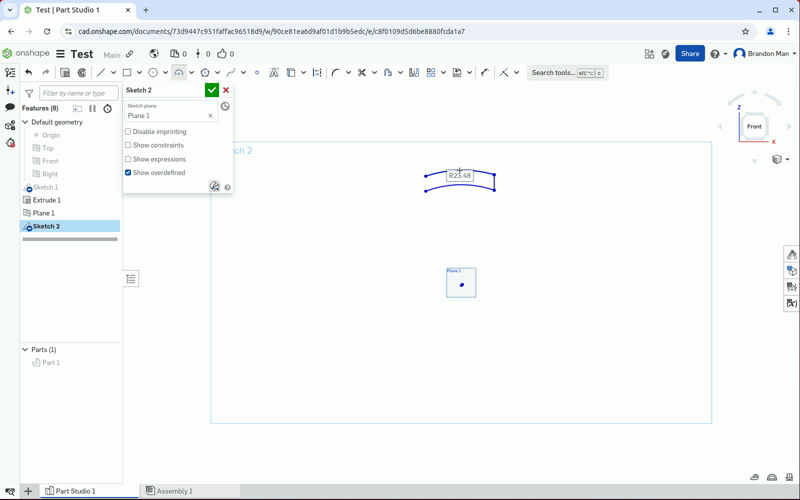
mouse_move(425, 176)
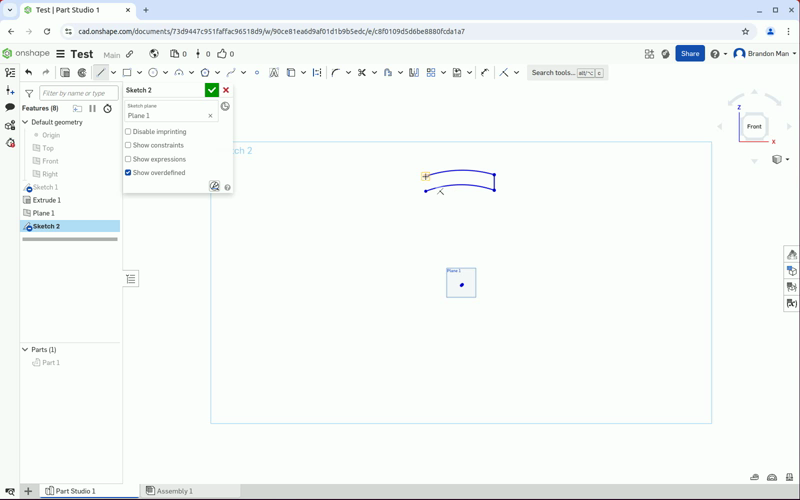
click(425, 176)
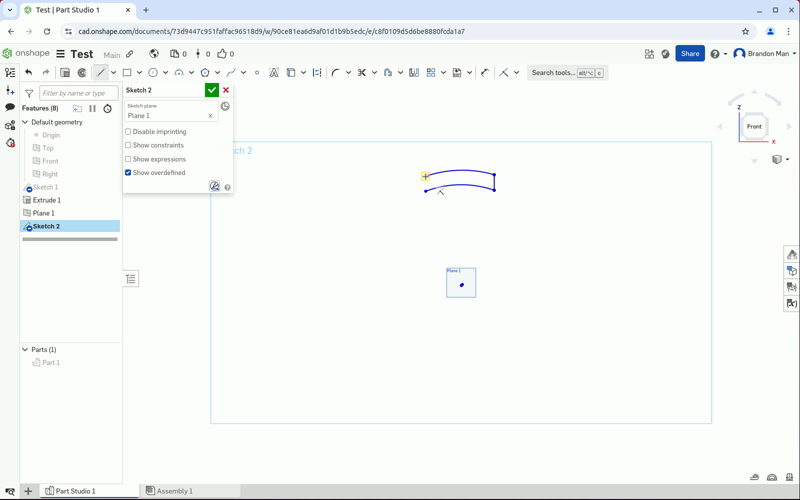
mouse_move(455, 176)
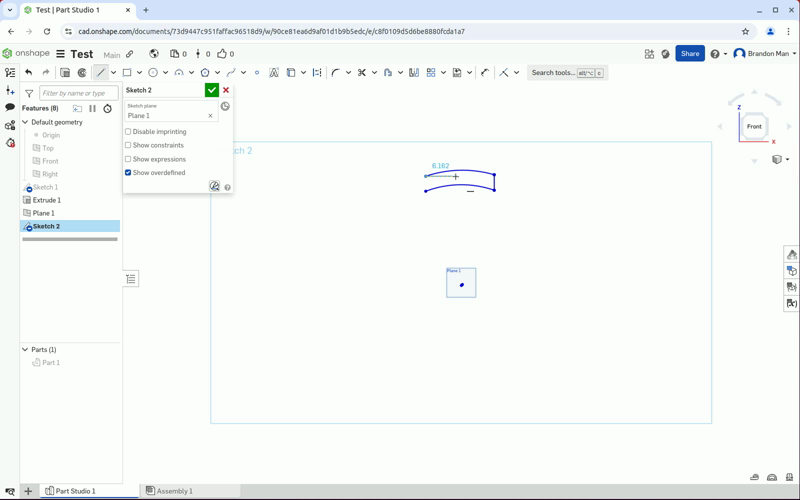
key_down(shift)
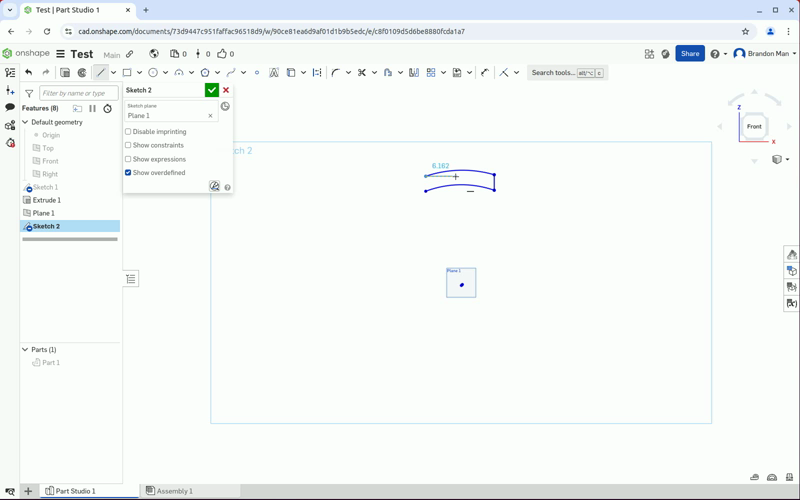
mouse_move(425, 191)
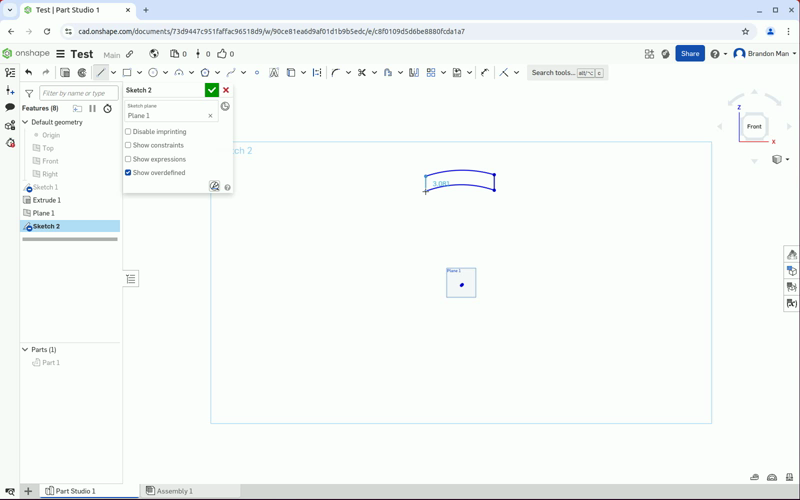
key_up(shift)
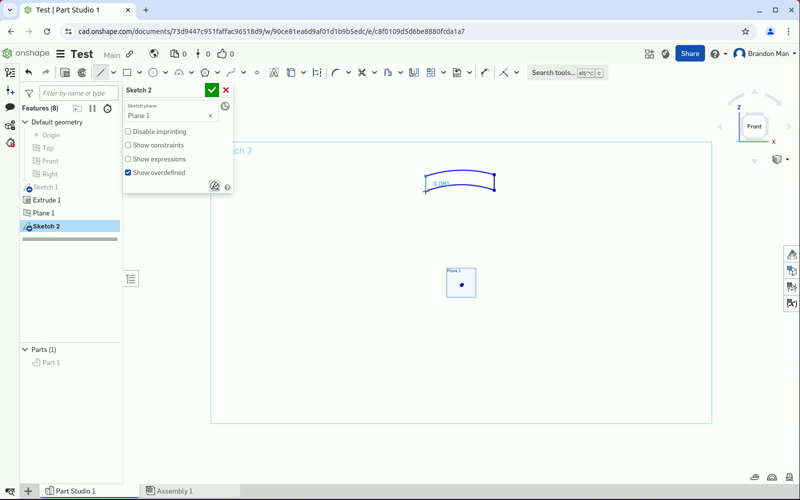
click(425, 191)
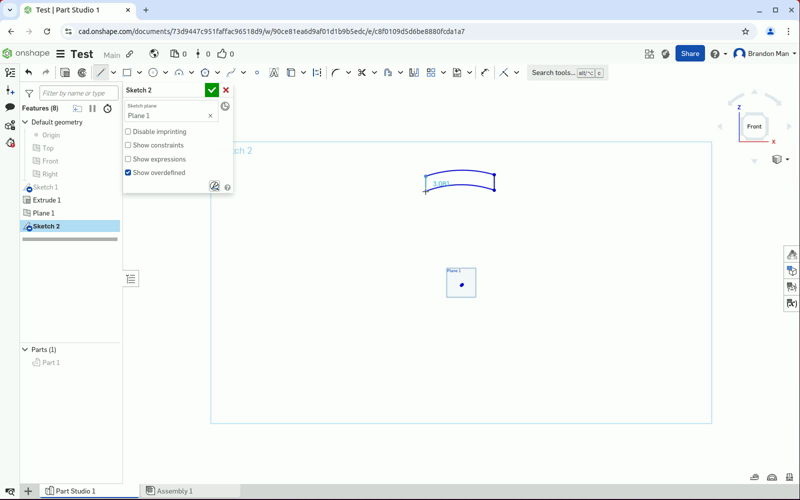
key(esc)
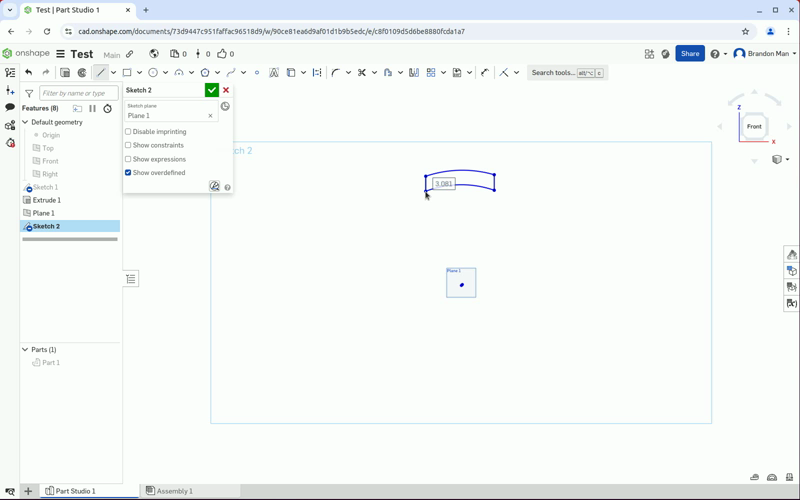
mouse_move(428, 179)
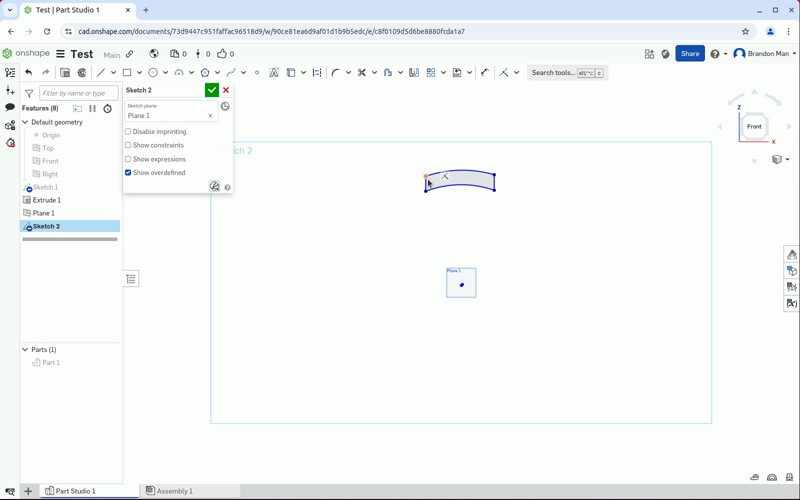
scroll(6)
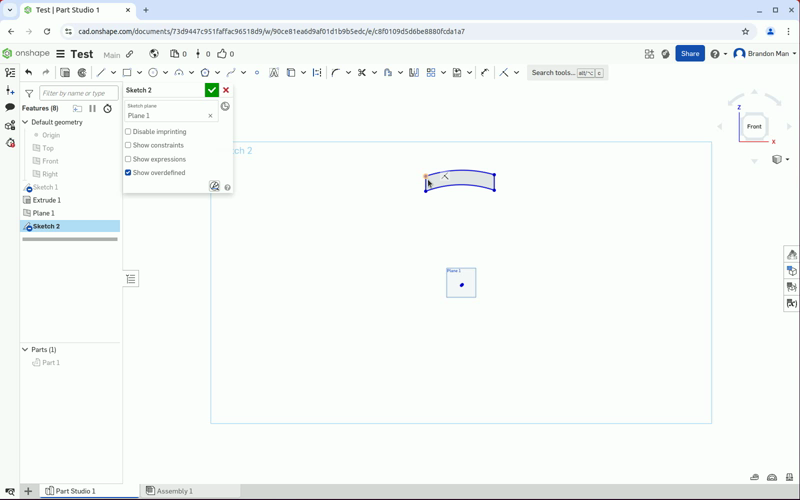
scroll(6)
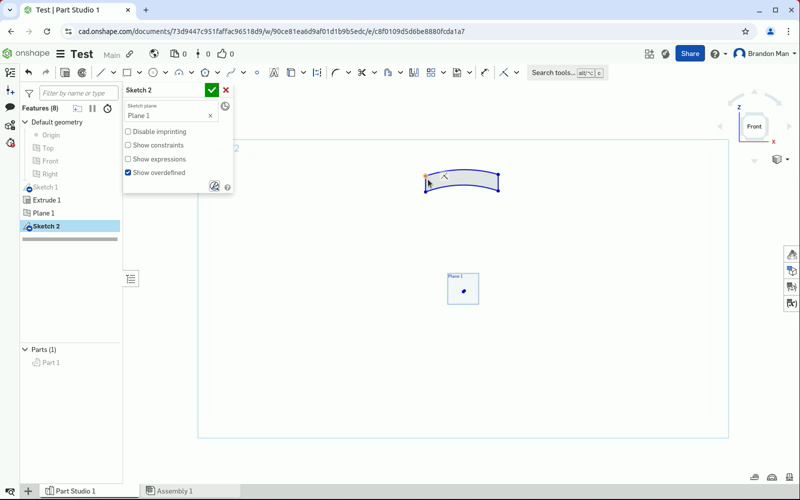
scroll(6)
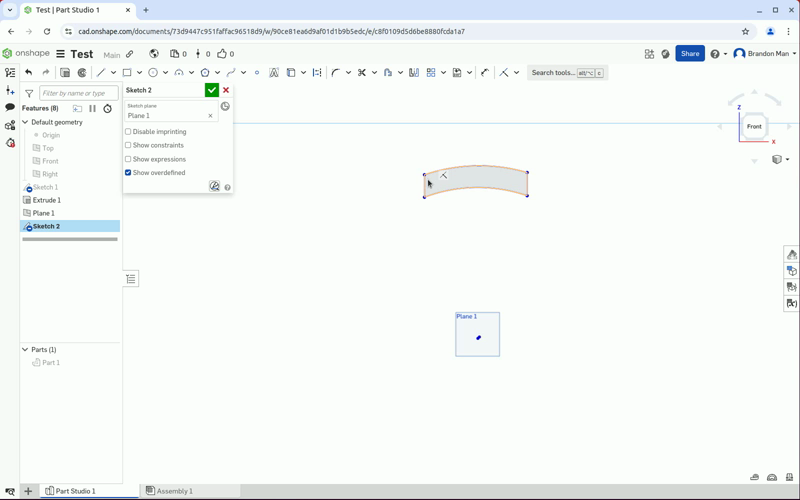
scroll(6)
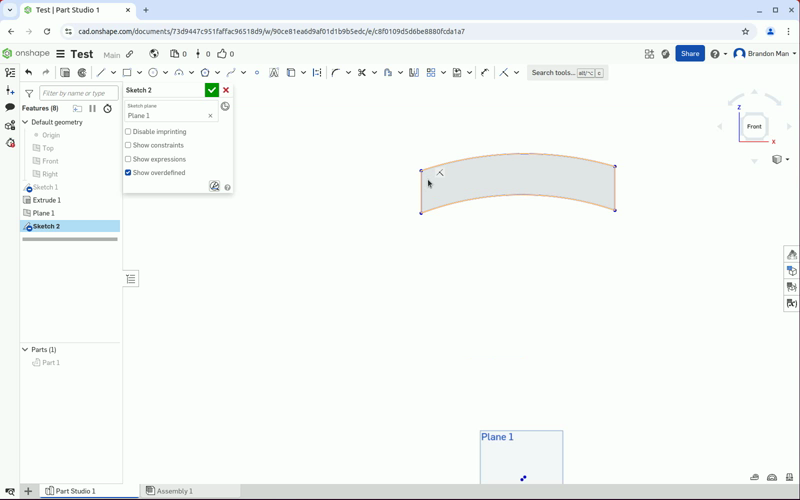
scroll(6)
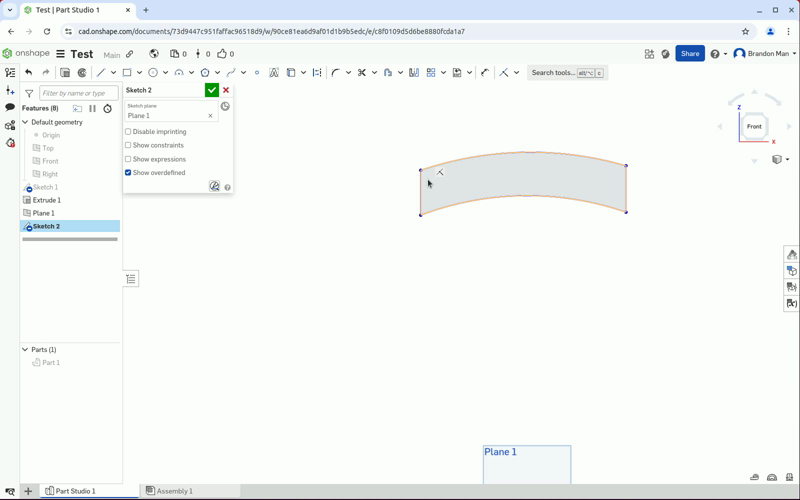
scroll(6)
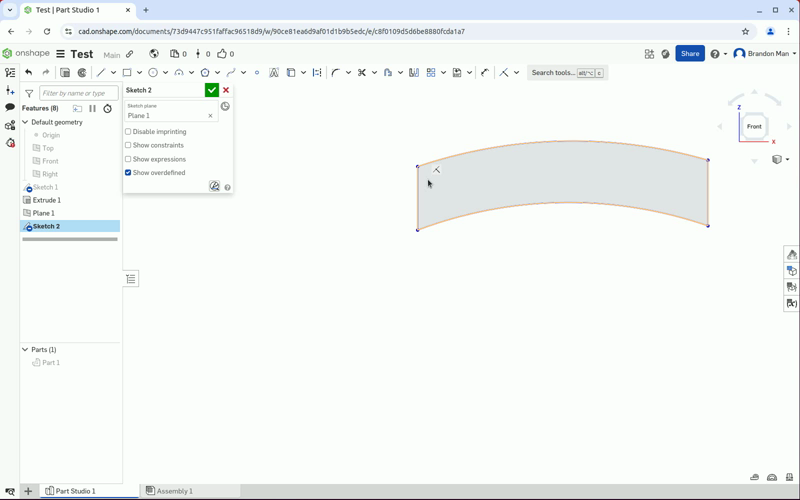
scroll(6)
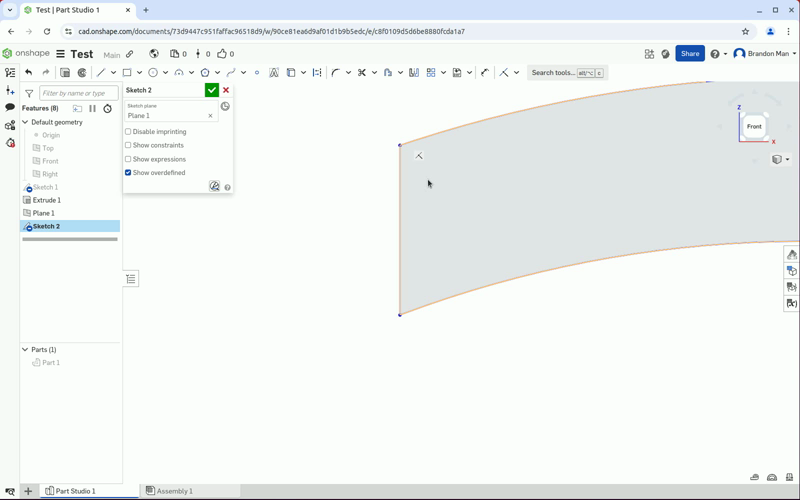
click(428, 179)
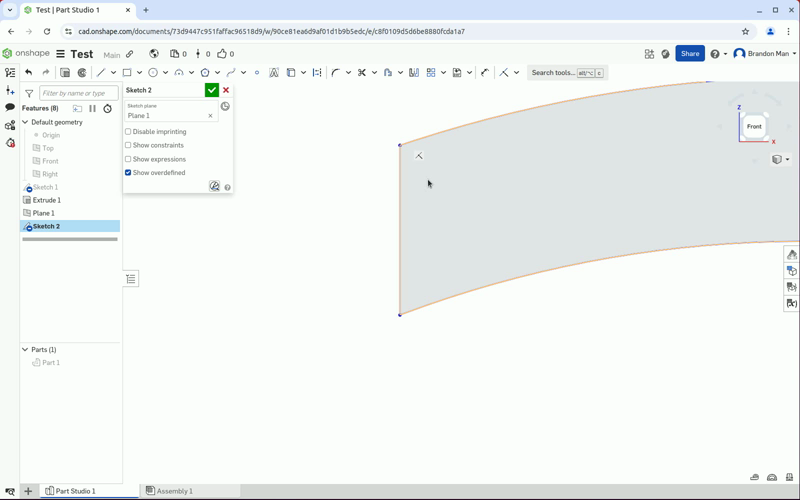
scroll(-6)
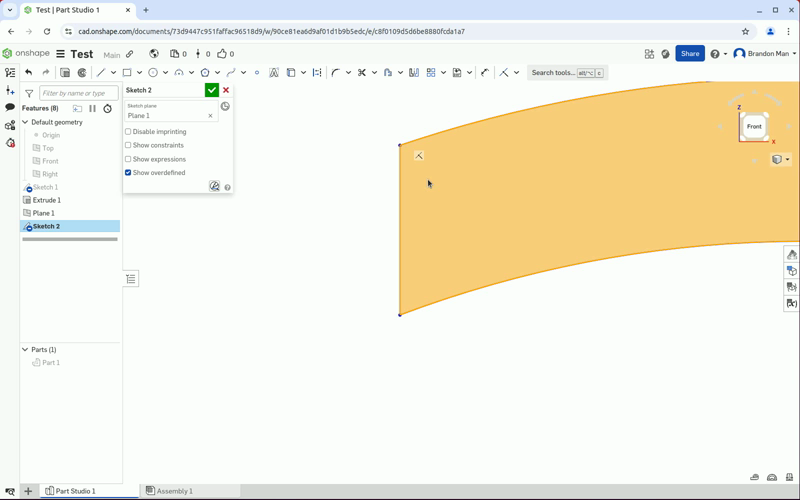
scroll(-6)
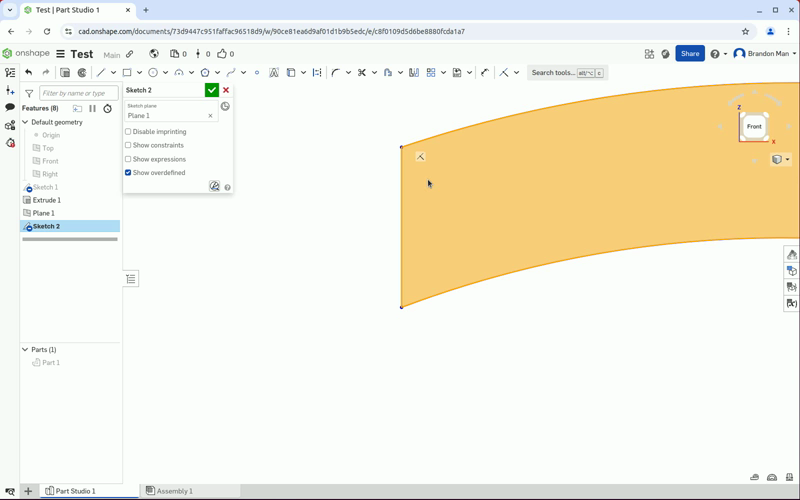
scroll(-6)
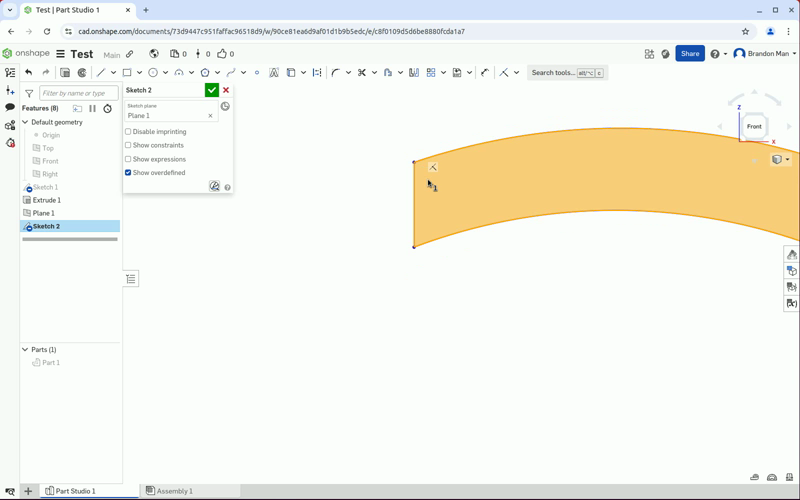
scroll(-6)
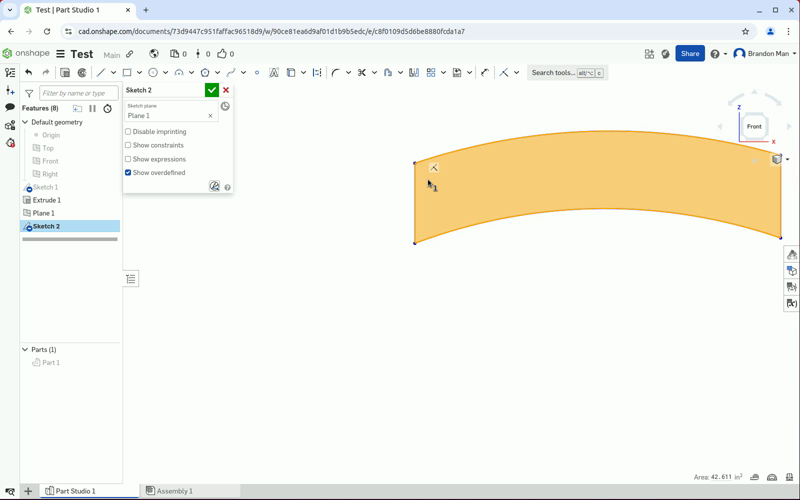
scroll(-6)
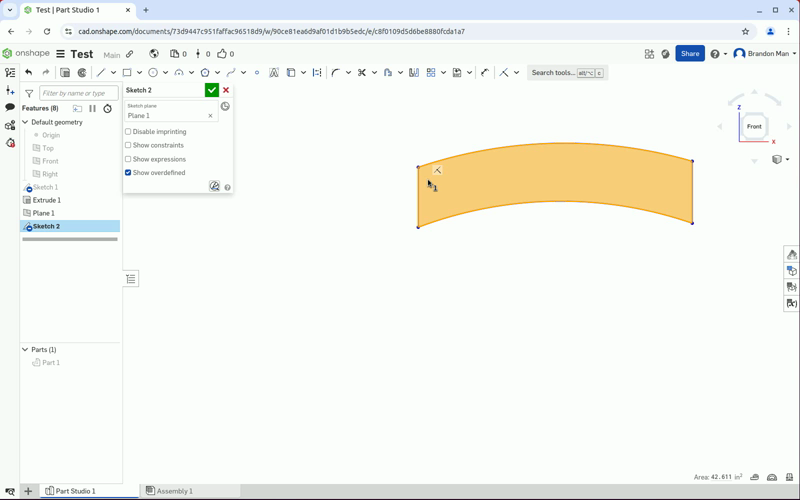
scroll(-6)
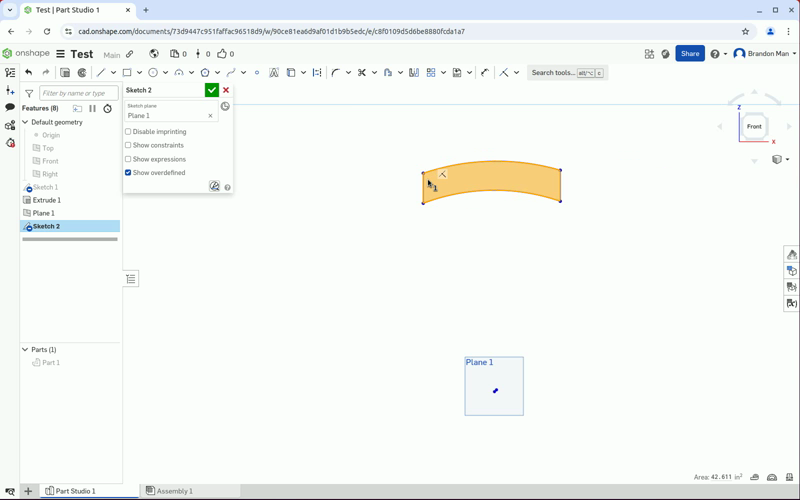
scroll(-6)
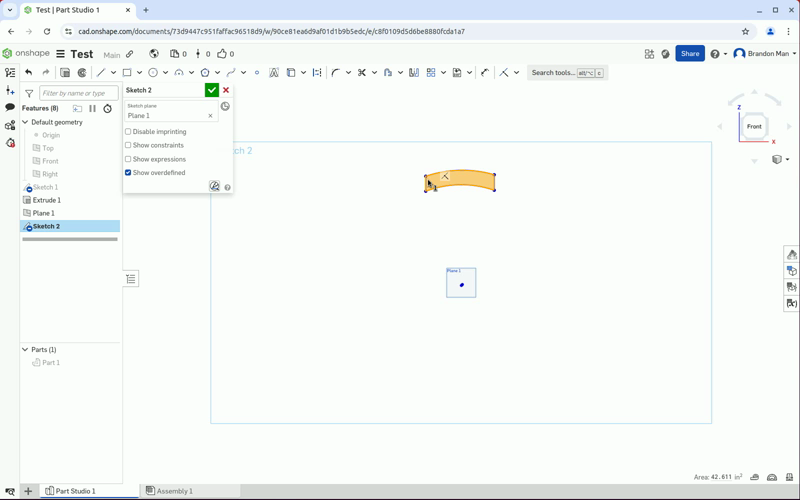
mouse_move(73, 352)
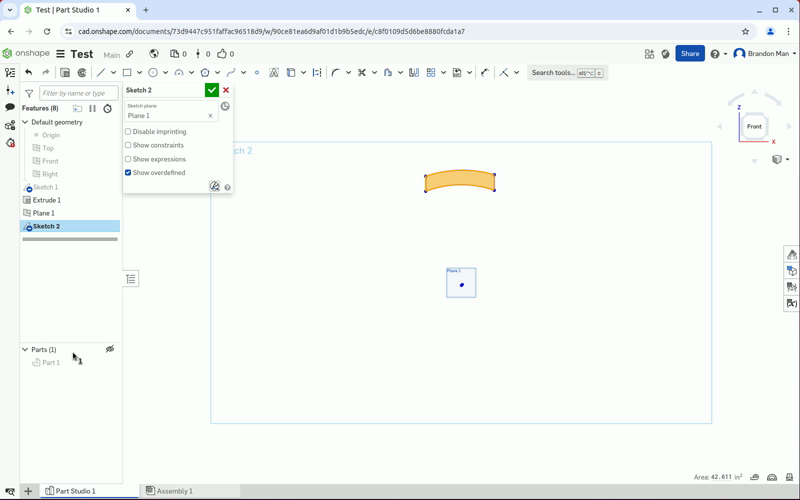
key(shift+y)
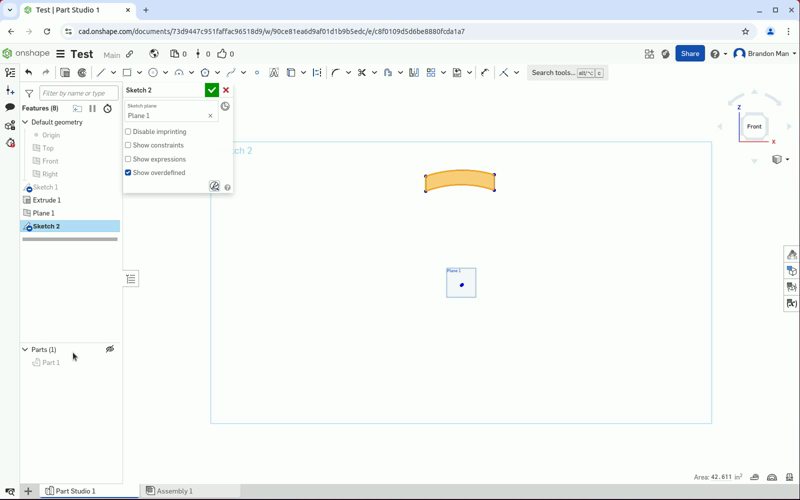
key(shift+e)
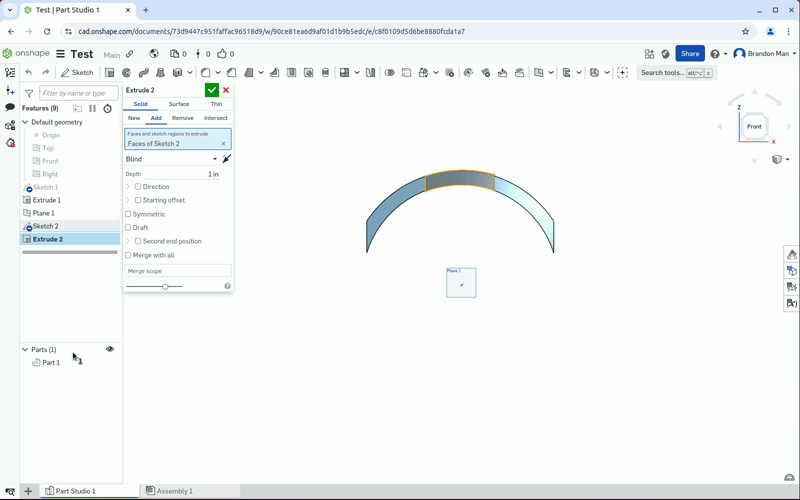
mouse_move(143, 106)
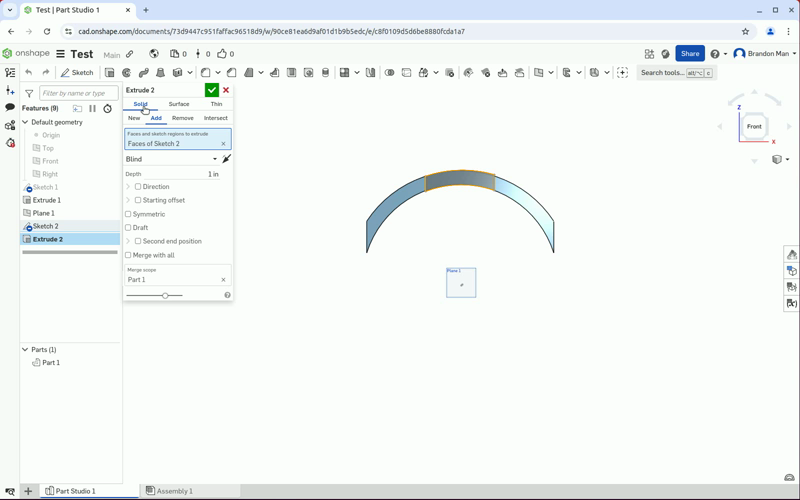
click(143, 106)
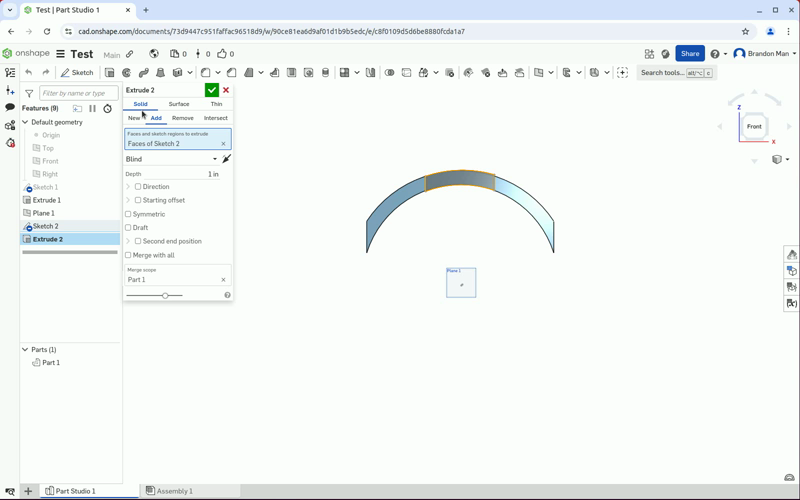
mouse_move(137, 120)
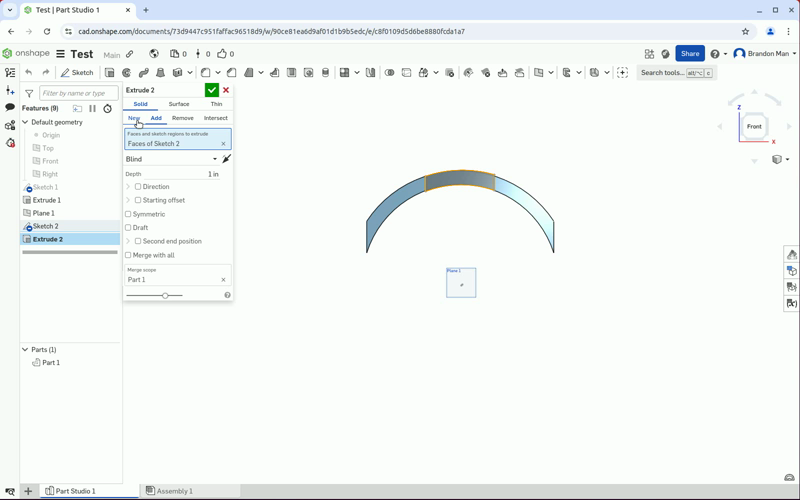
click(137, 120)
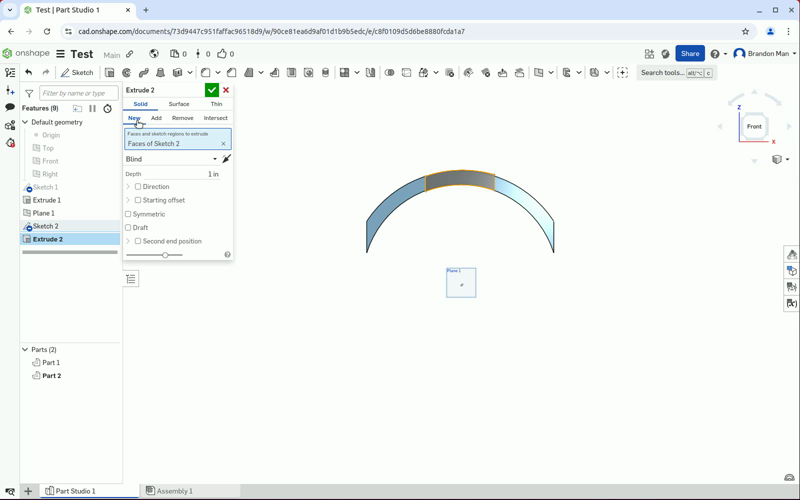
key(tab, 4)
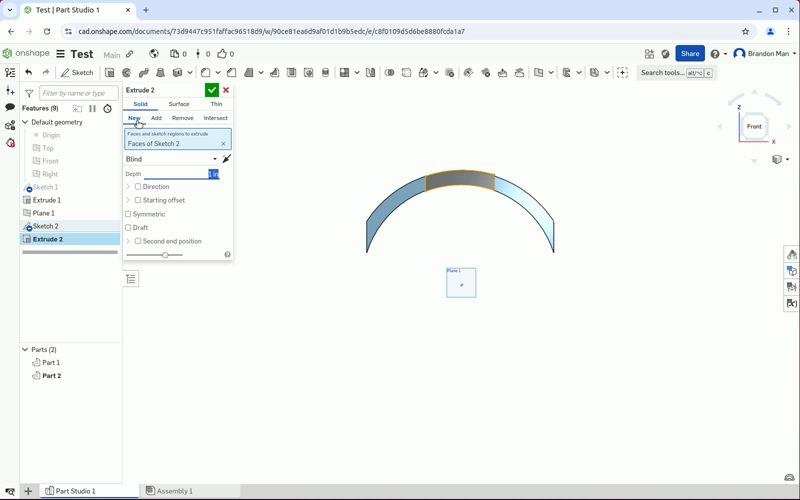
text(9.628)
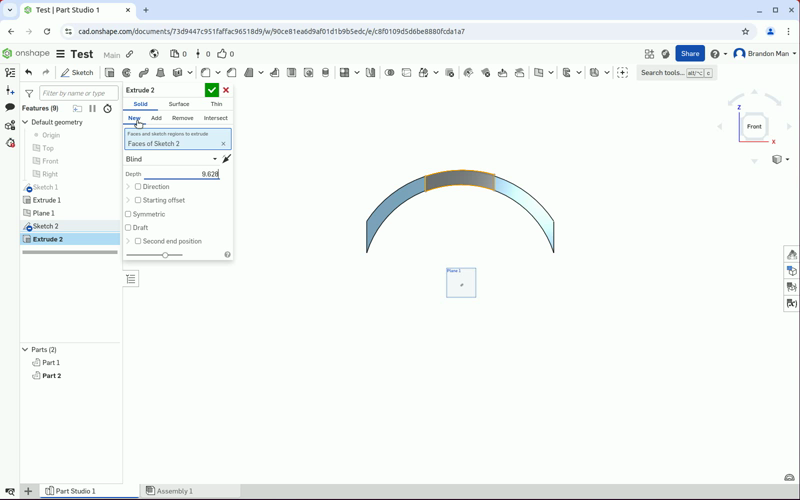
key(enter)
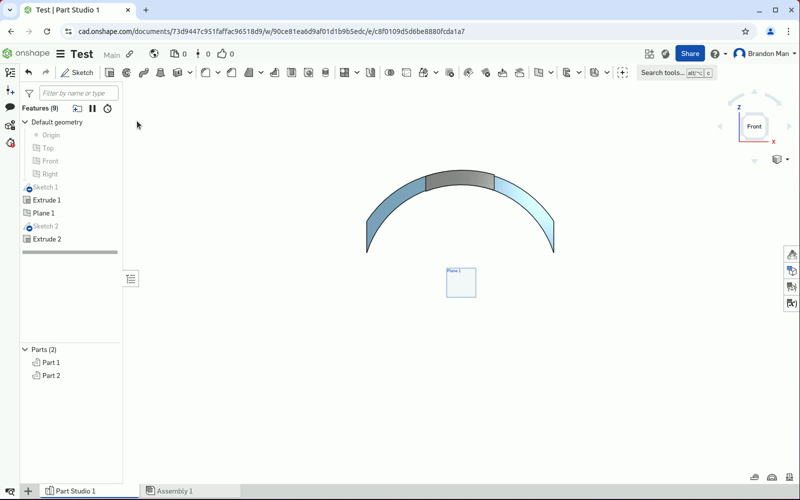
key(shift+h)
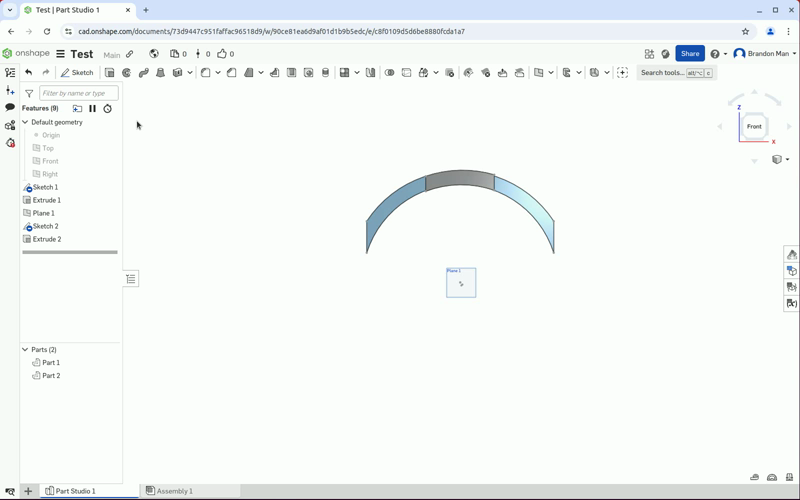
key(shift+h)
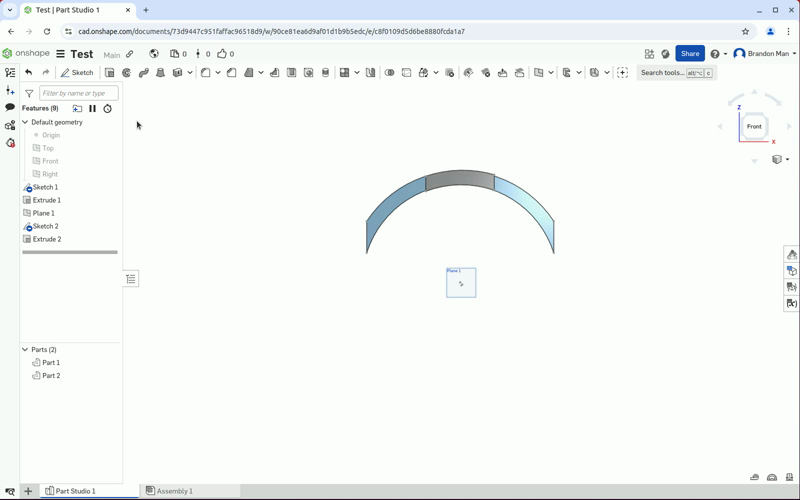
key(shift+7)
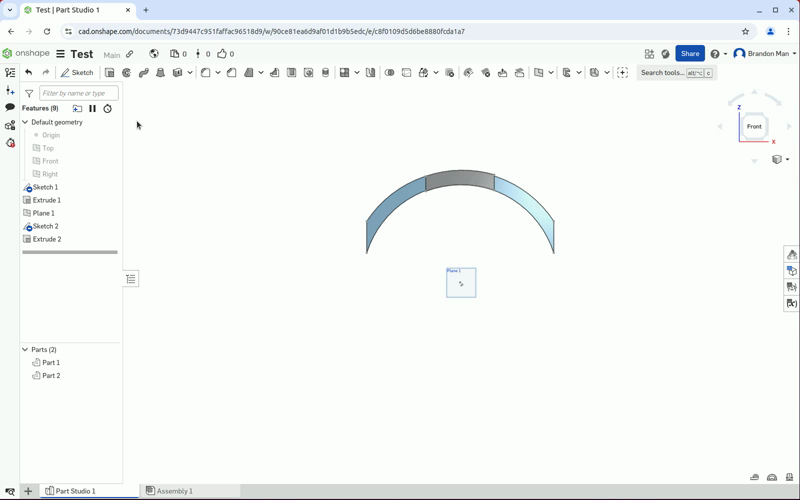
key(left, 2)
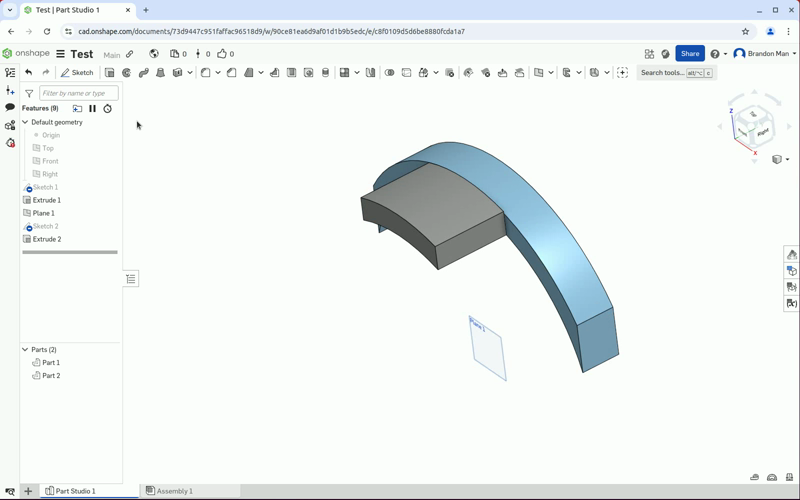
key(down, 2)
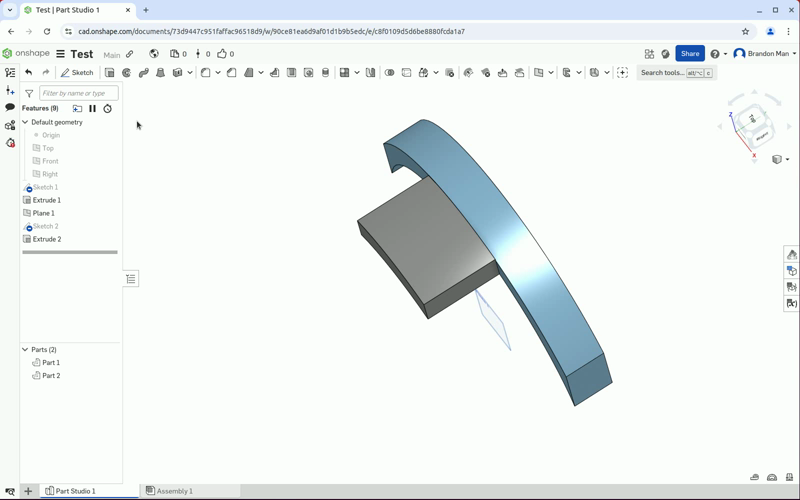
key(up, 2)
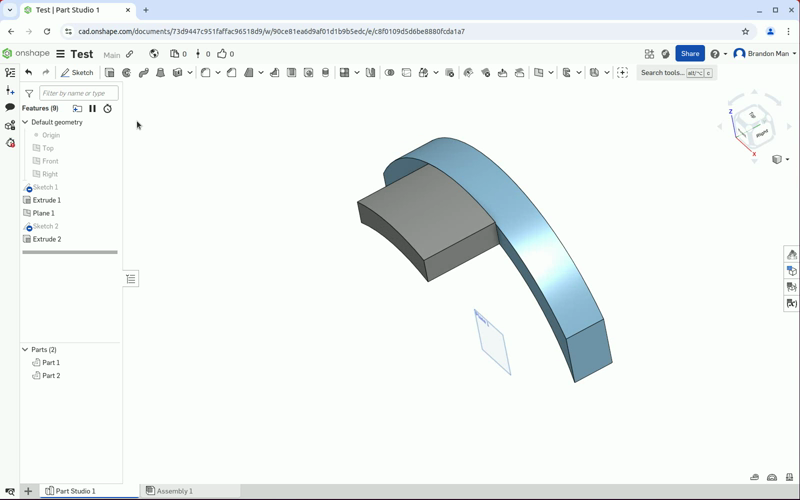
key(right, 2)
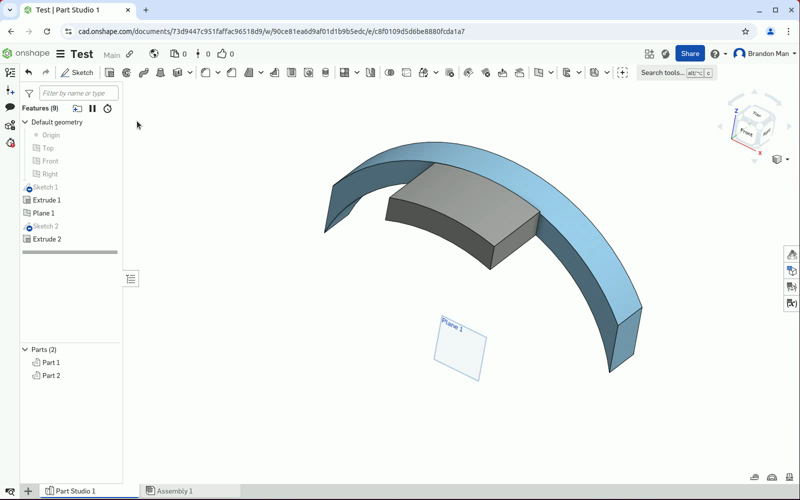
mouse_move(73, 189)
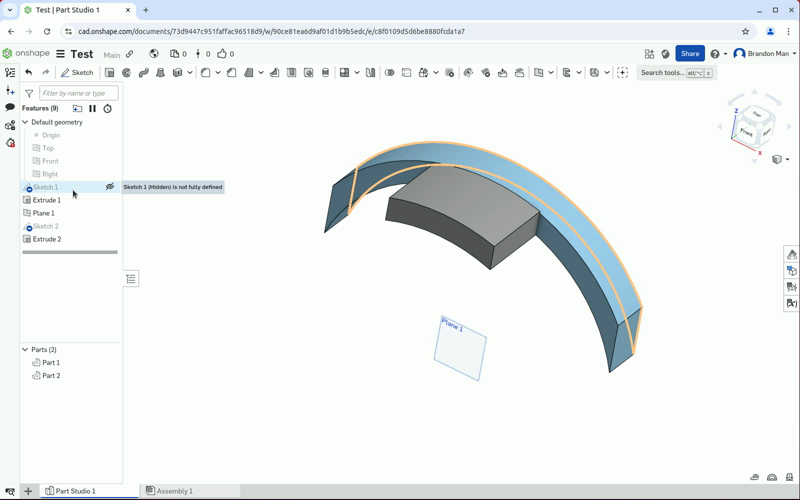
click(73, 189)